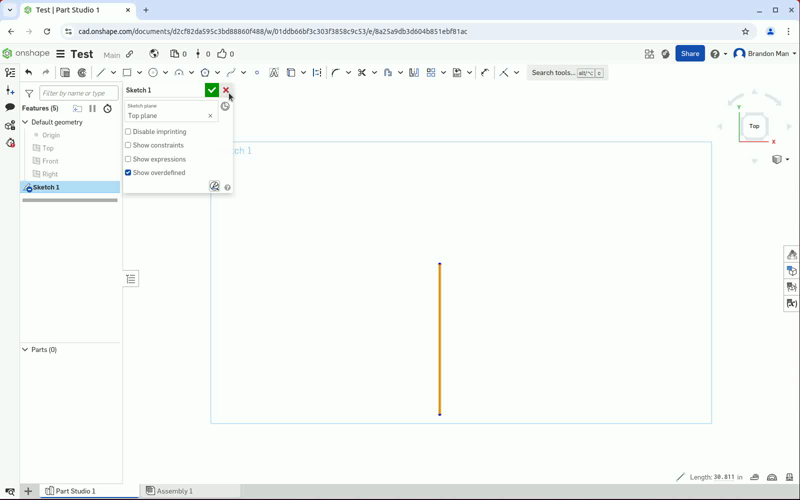
key(shift+h)
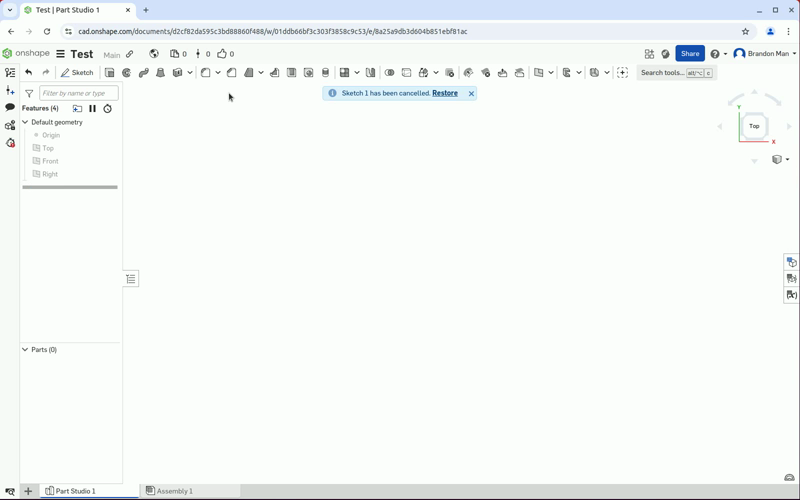
mouse_move(73, 352)
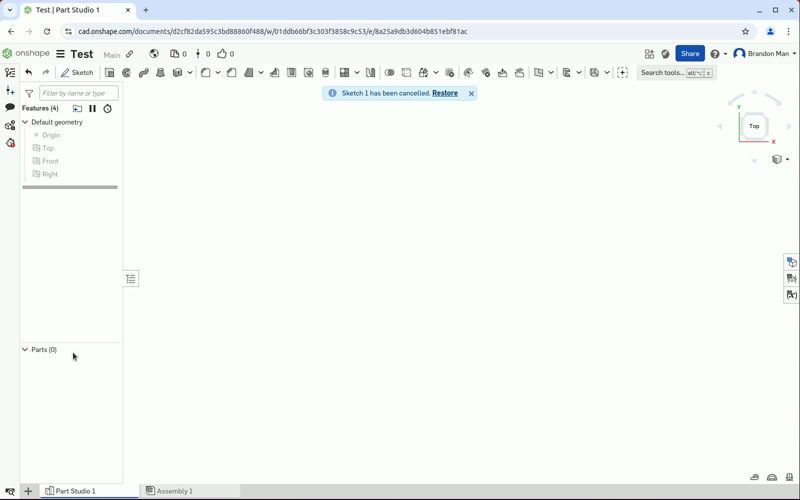
key(y)
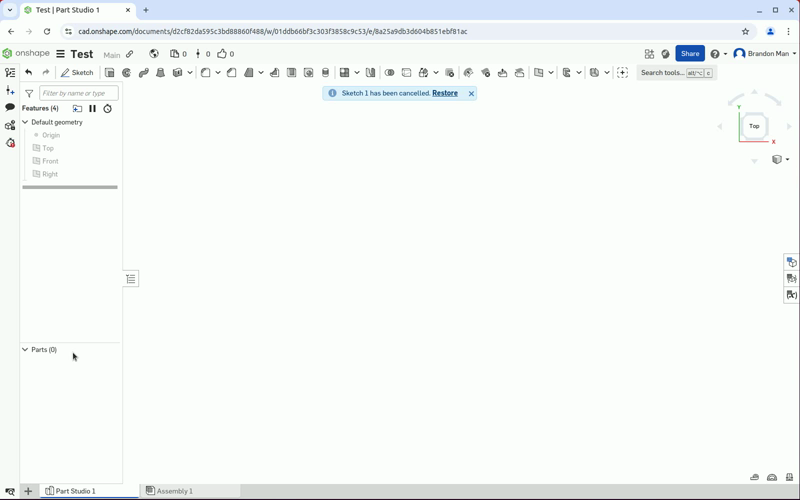
key(shift+p)
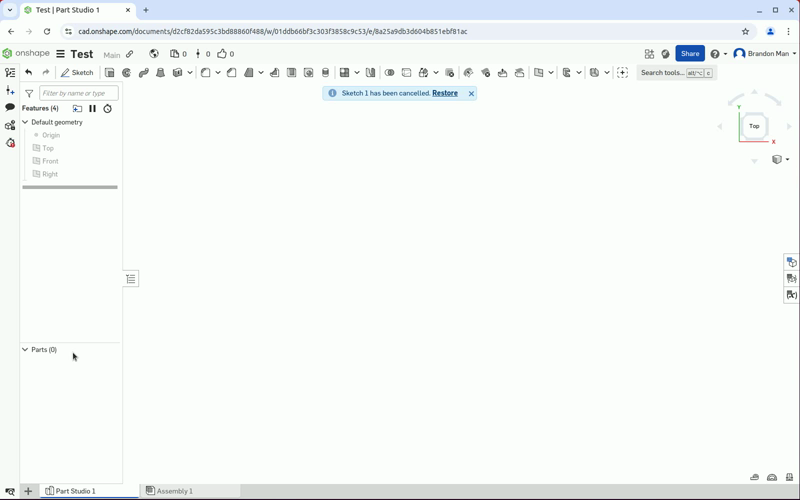
key(space)
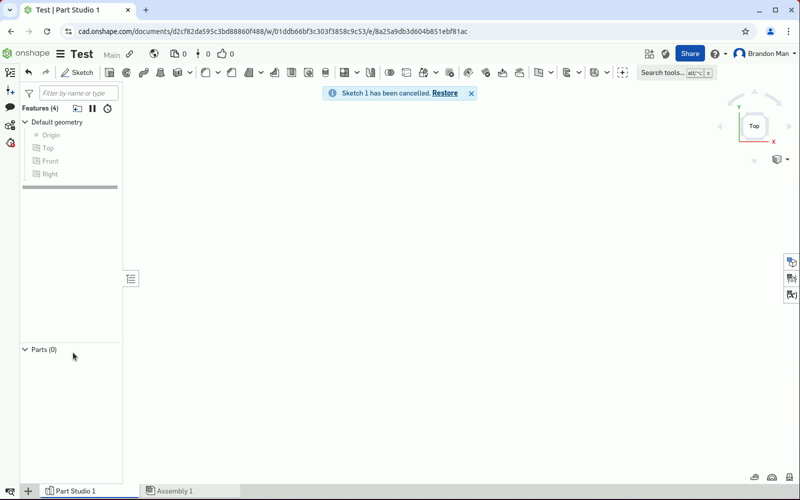
key_down(shift)
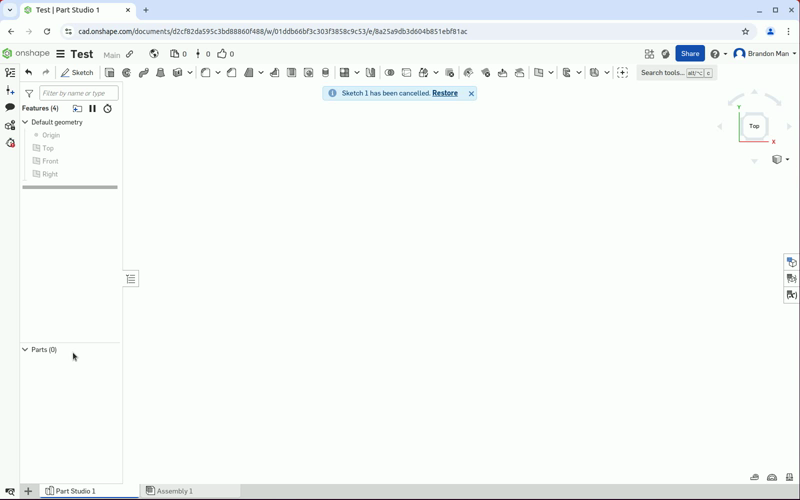
key(up)
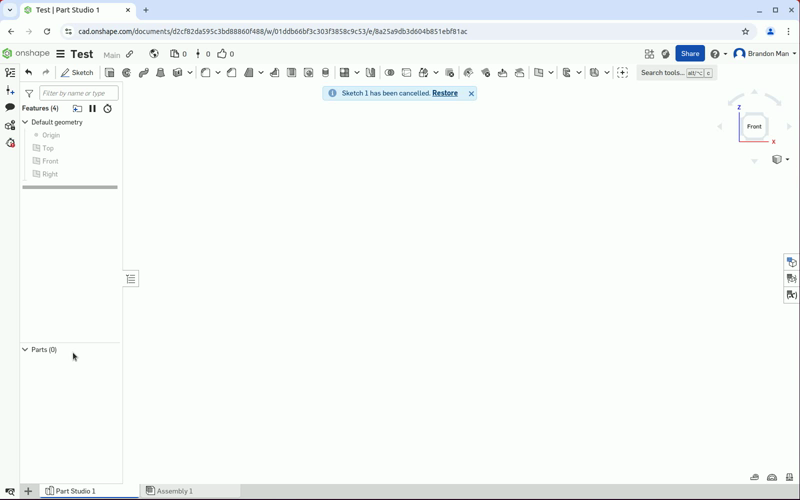
key_up(shift)
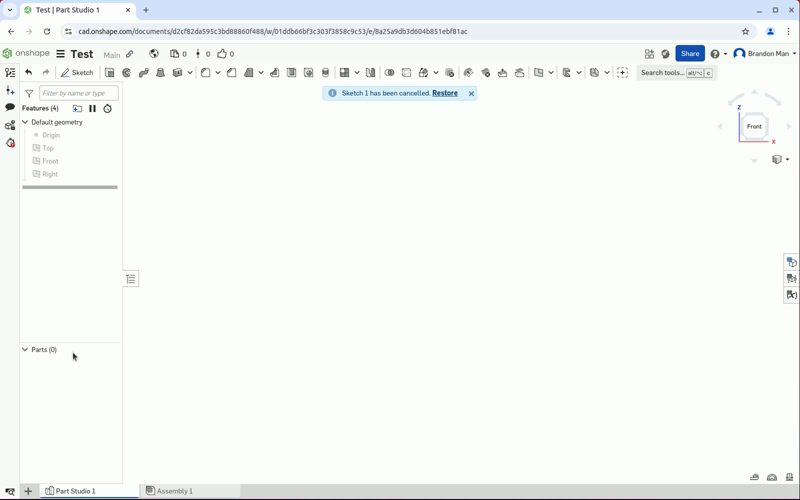
mouse_move(73, 352)
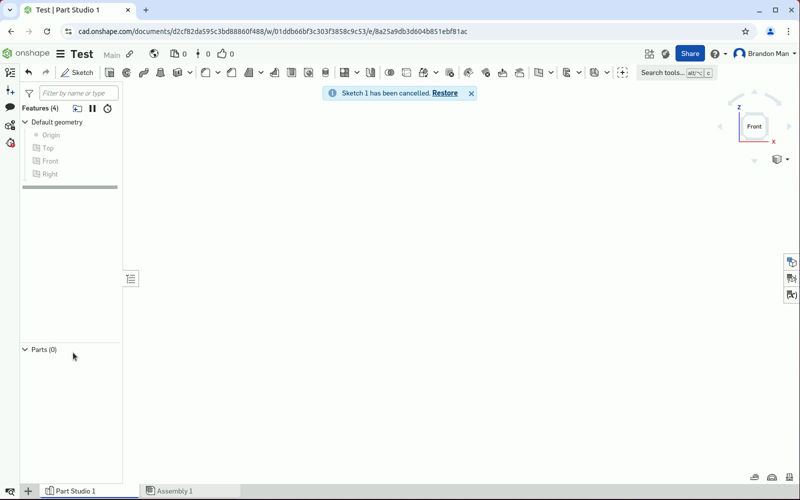
key(shift+y)
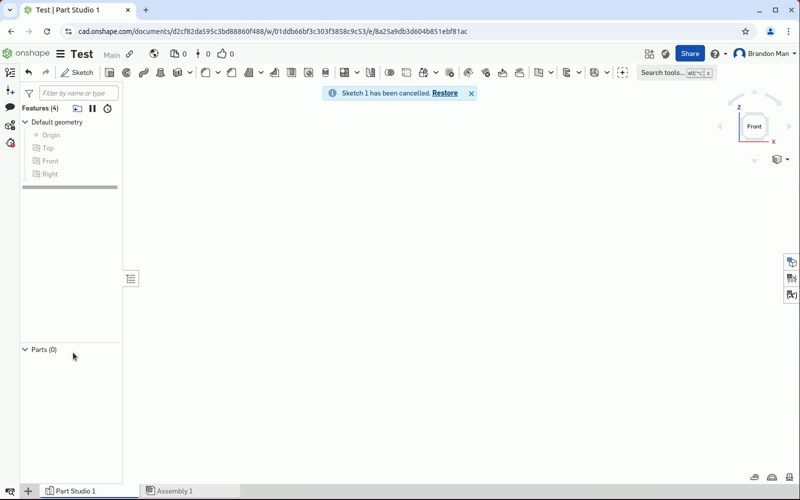
key(shift+s)
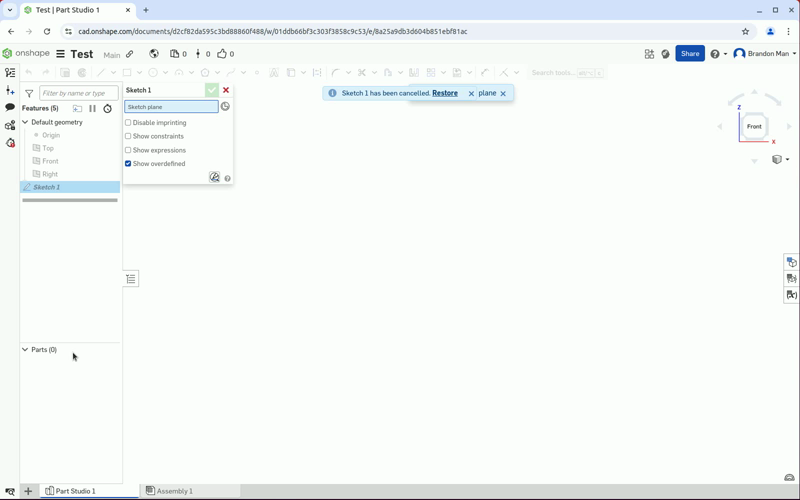
mouse_move(73, 163)
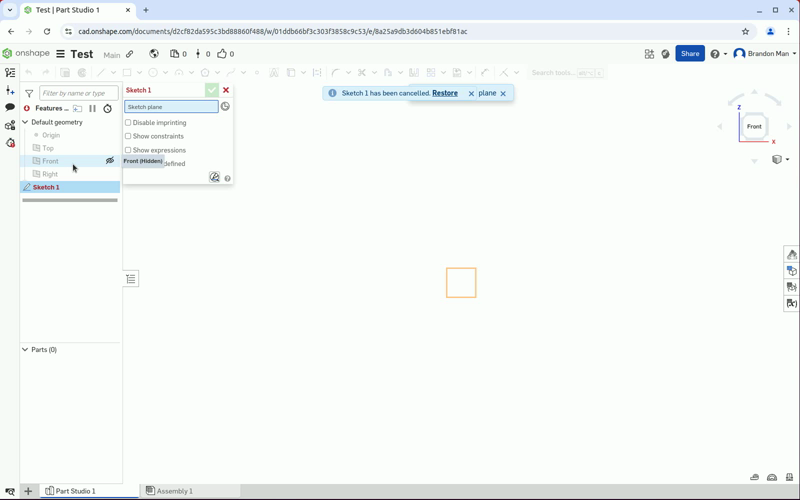
click(73, 163)
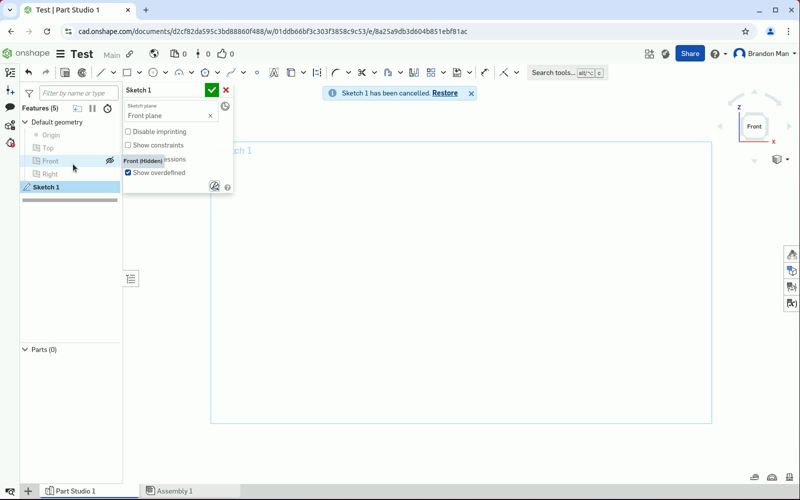
mouse_move(73, 352)
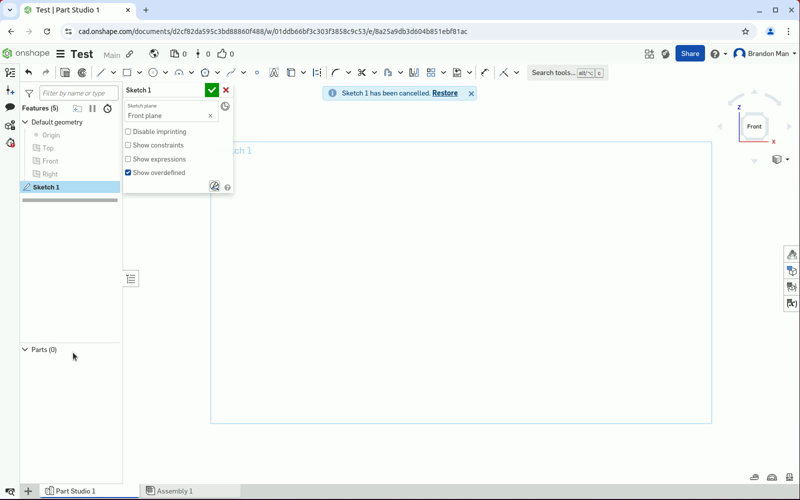
key(y)
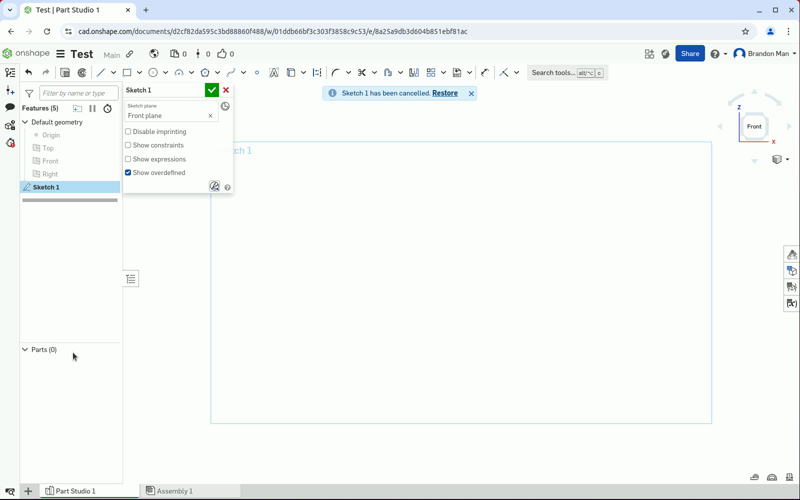
key(l)
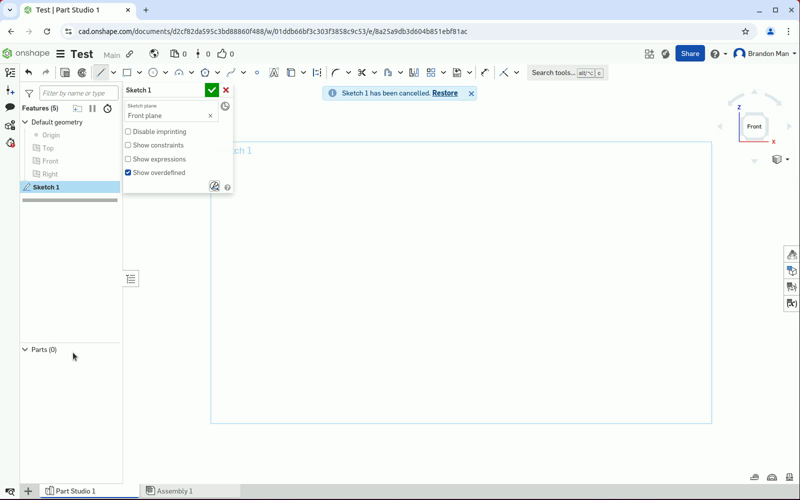
key_down(shift)
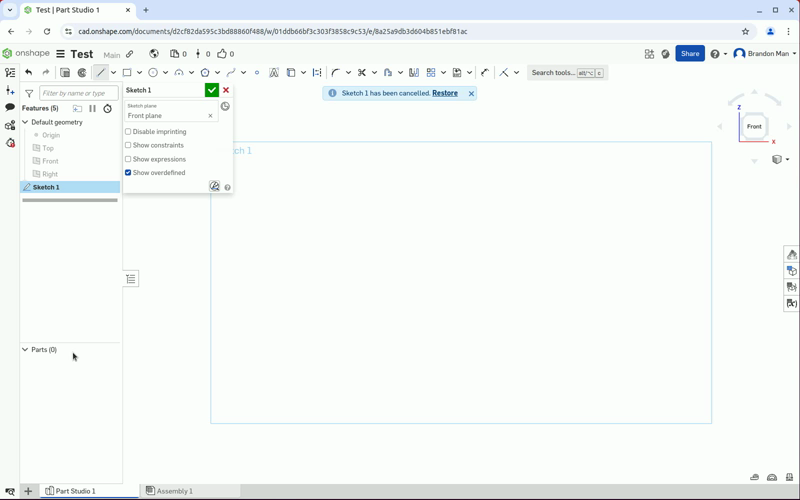
mouse_move(460, 337)
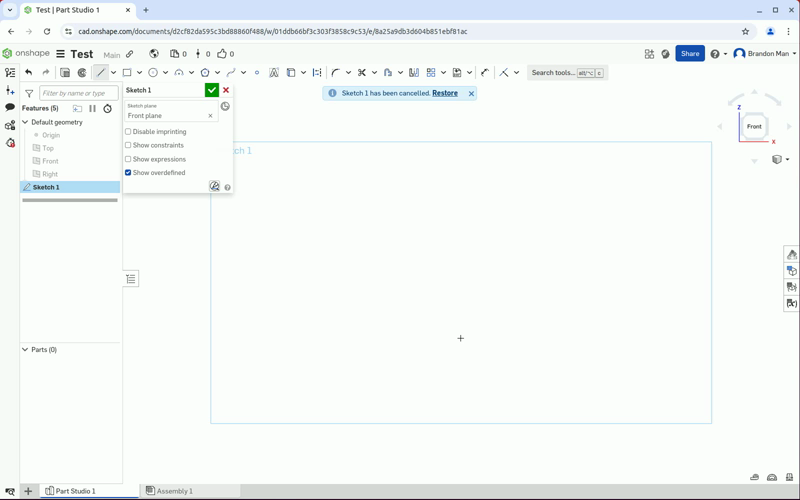
click(460, 337)
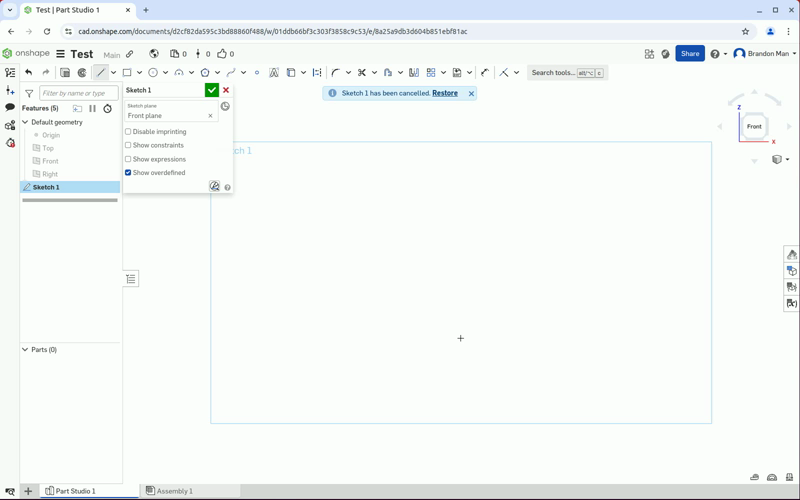
key_up(shift)
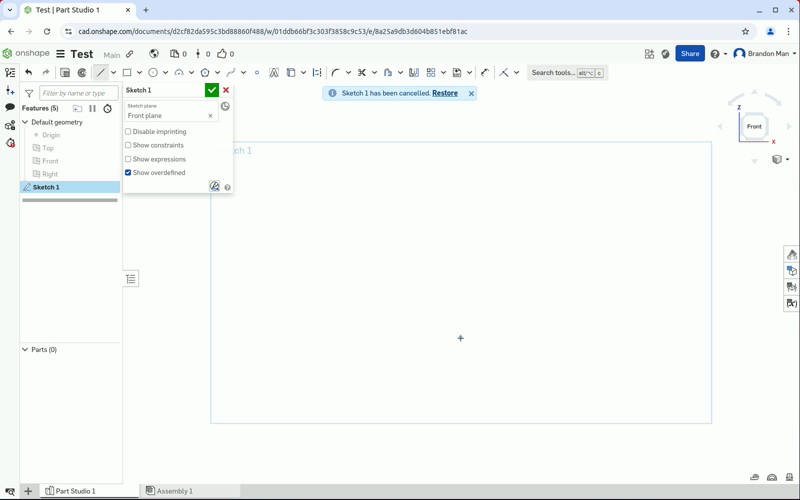
key_down(shift)
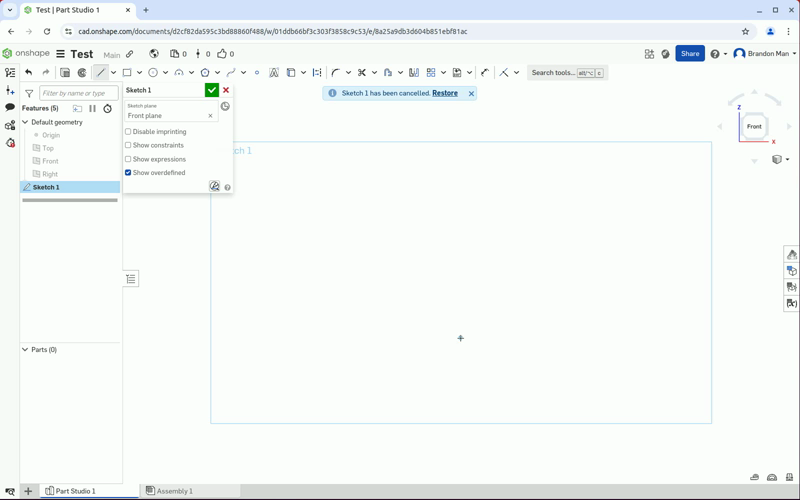
mouse_move(573, 338)
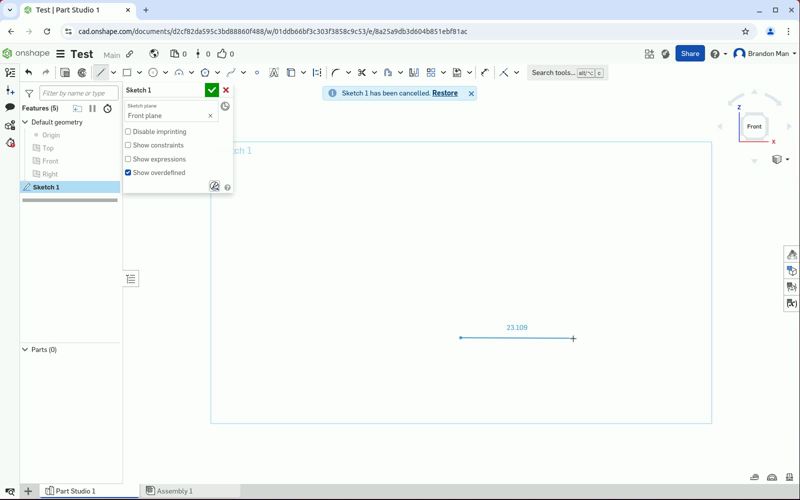
click(573, 338)
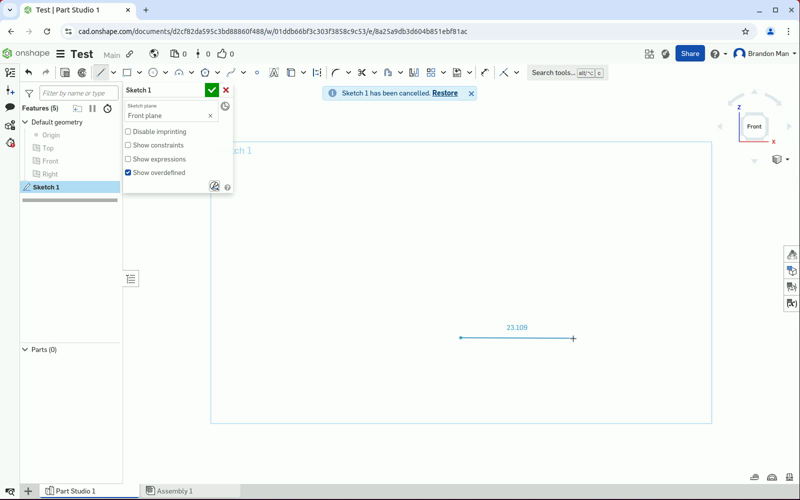
key_up(shift)
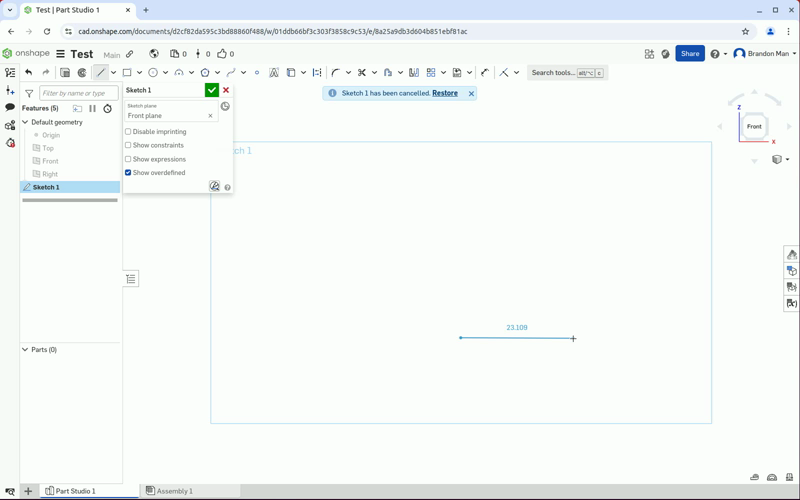
key_down(shift)
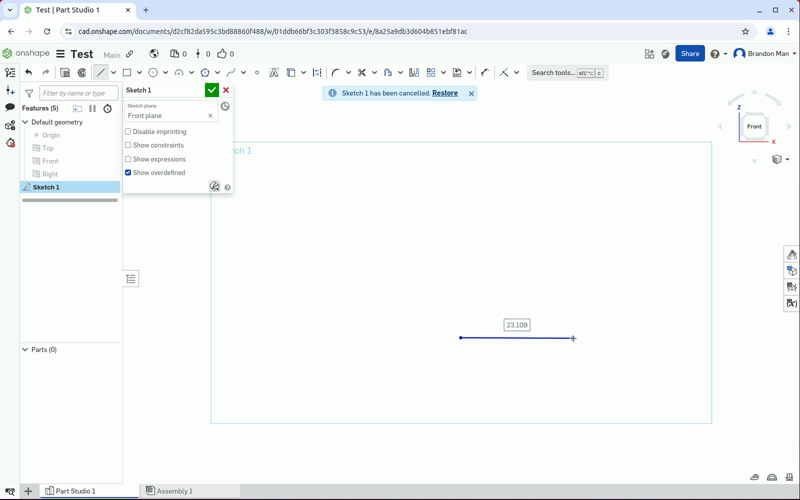
mouse_move(589, 338)
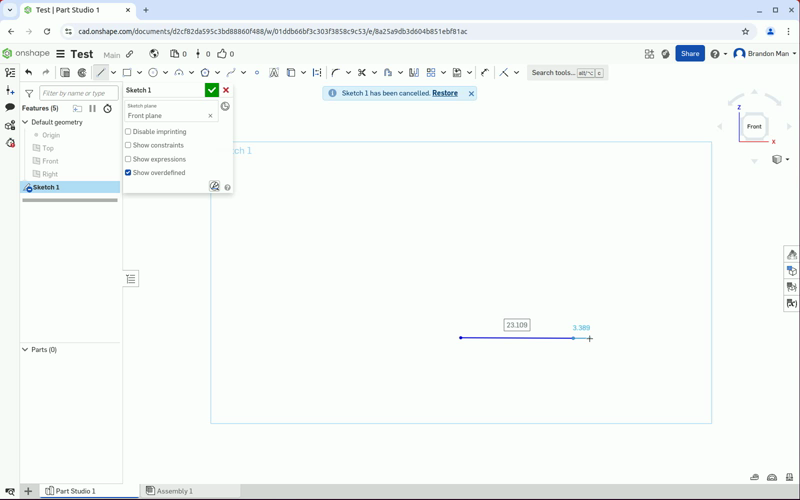
mouse_move(573, 282)
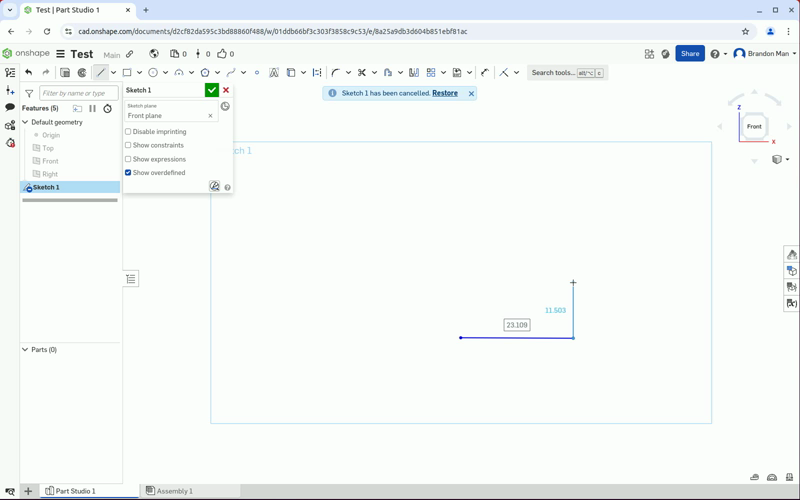
click(573, 282)
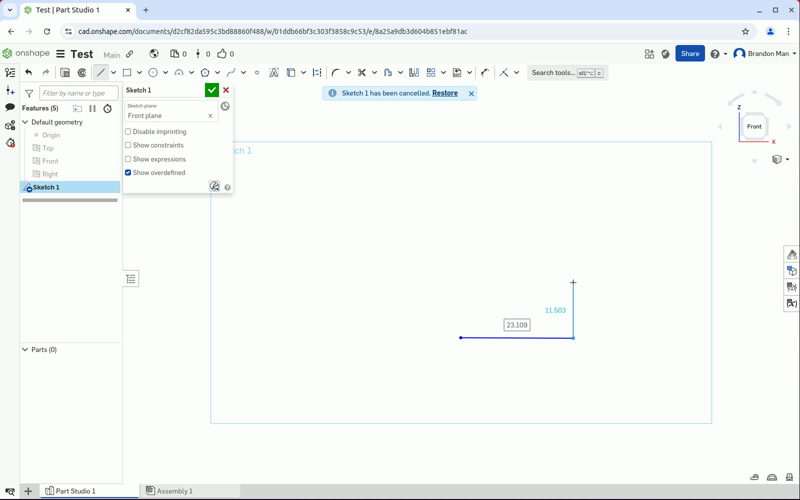
key_up(shift)
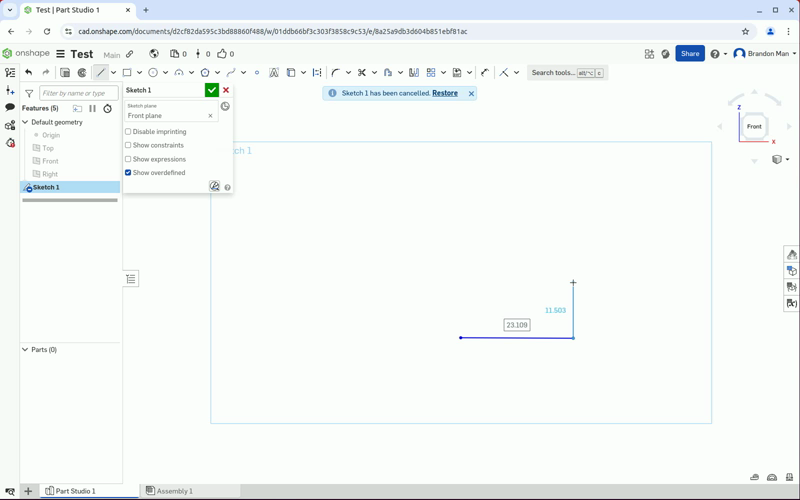
key_down(shift)
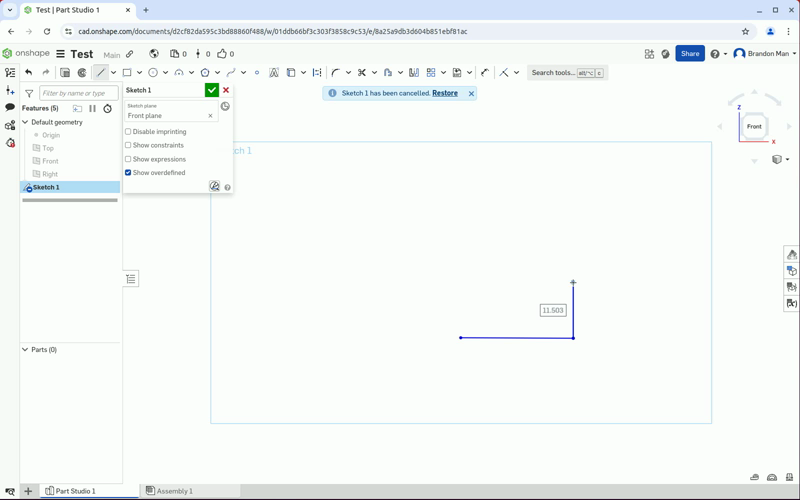
mouse_move(460, 282)
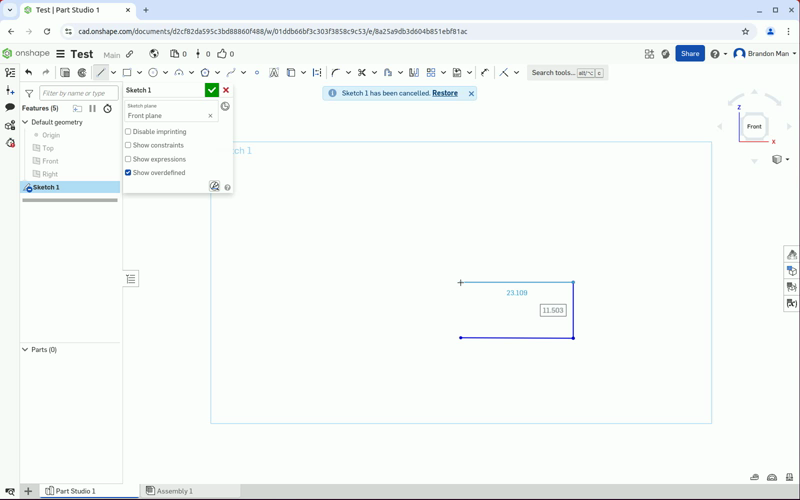
click(460, 282)
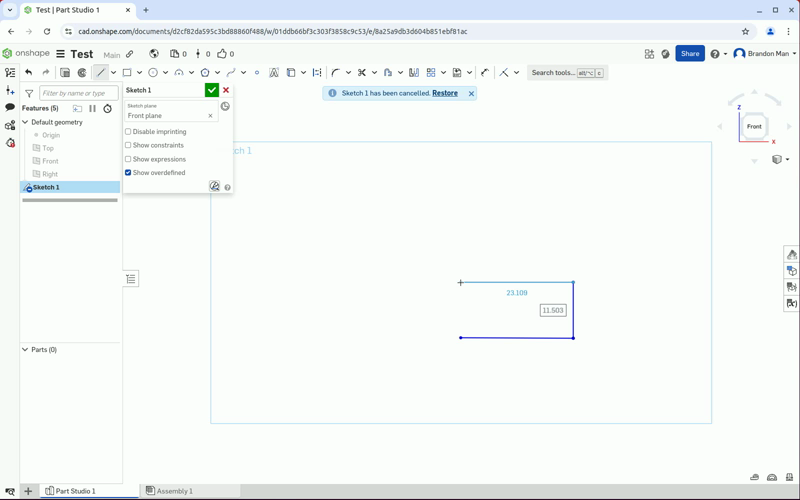
key_up(shift)
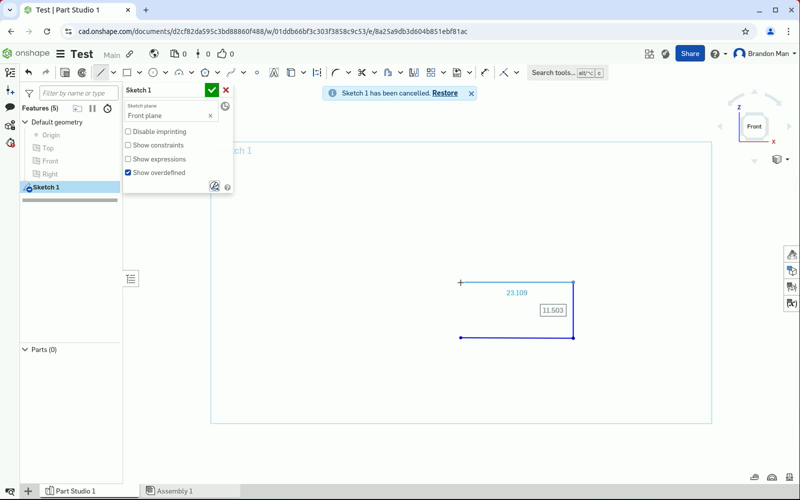
mouse_move(490, 282)
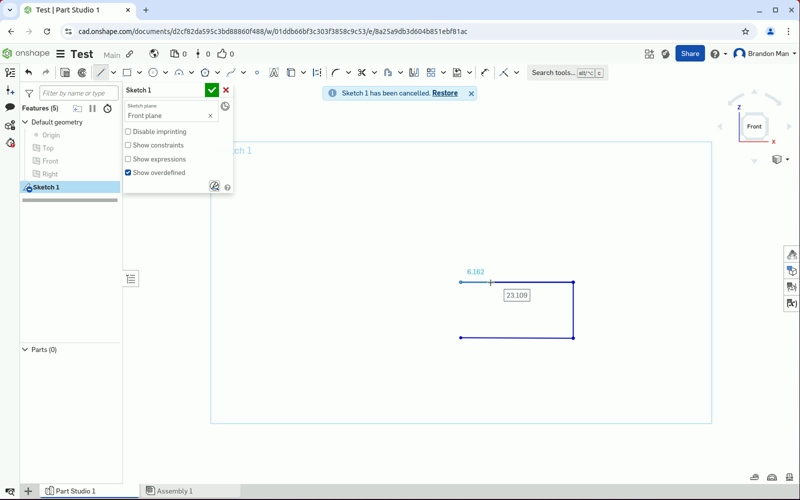
key_down(shift)
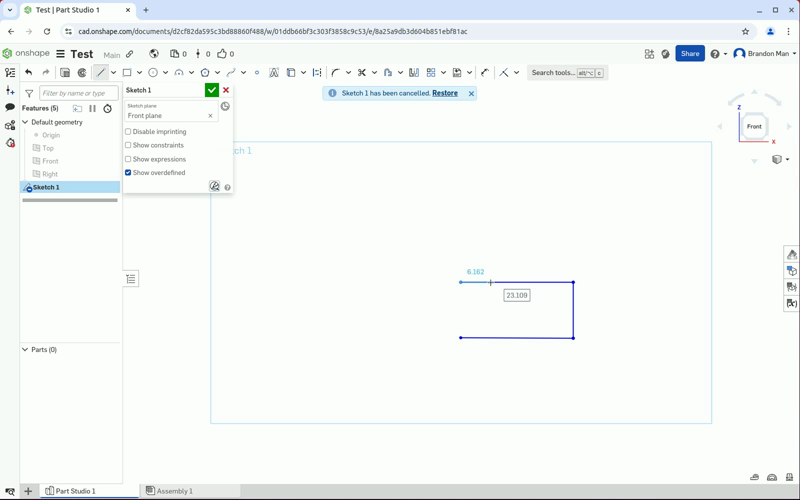
mouse_move(460, 337)
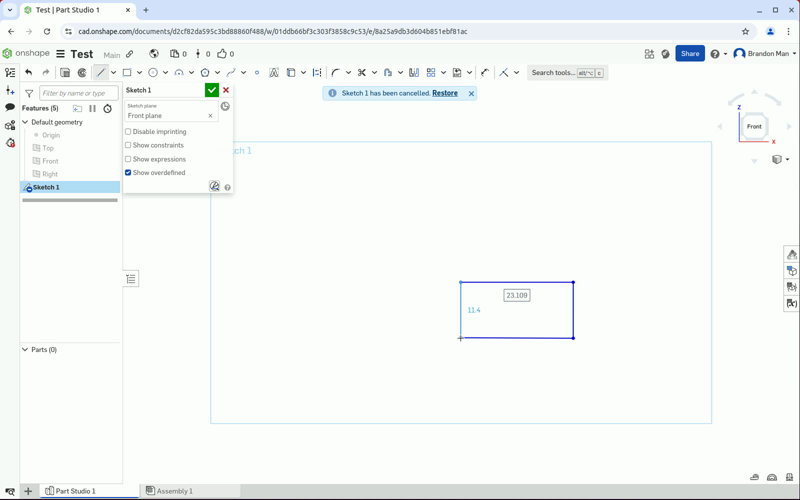
key_up(shift)
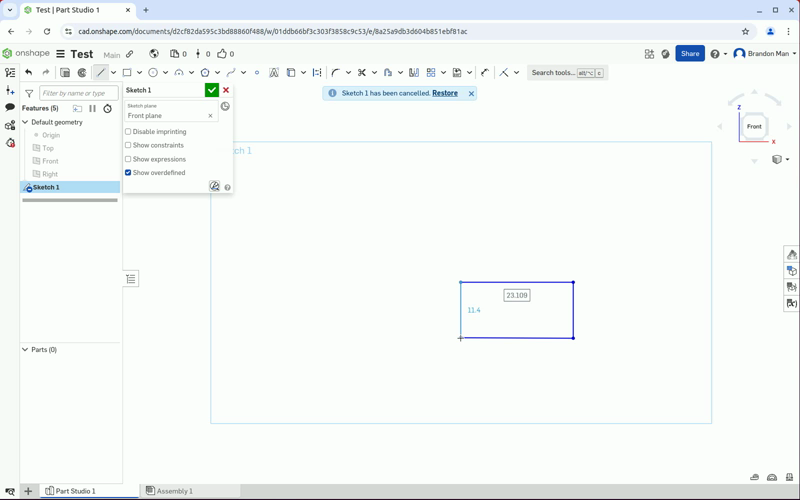
click(460, 337)
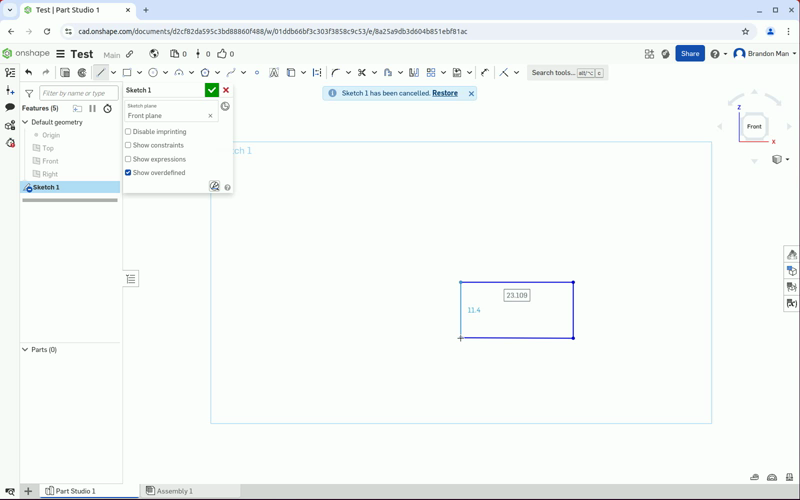
key(esc)
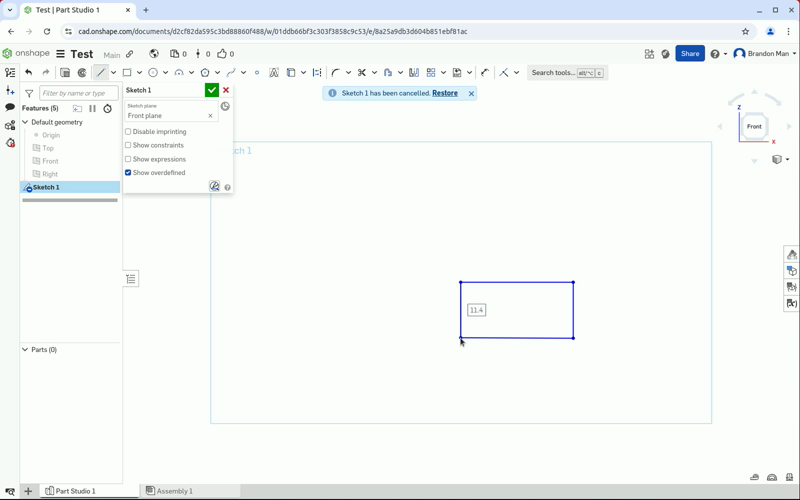
mouse_move(548, 311)
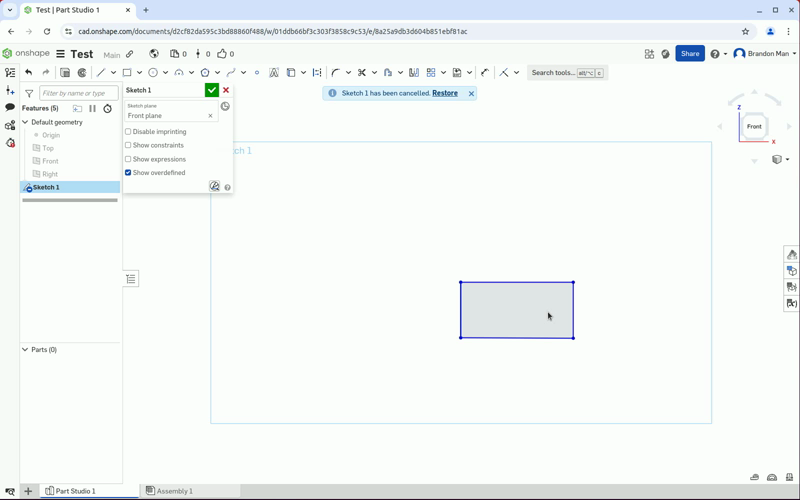
click(548, 311)
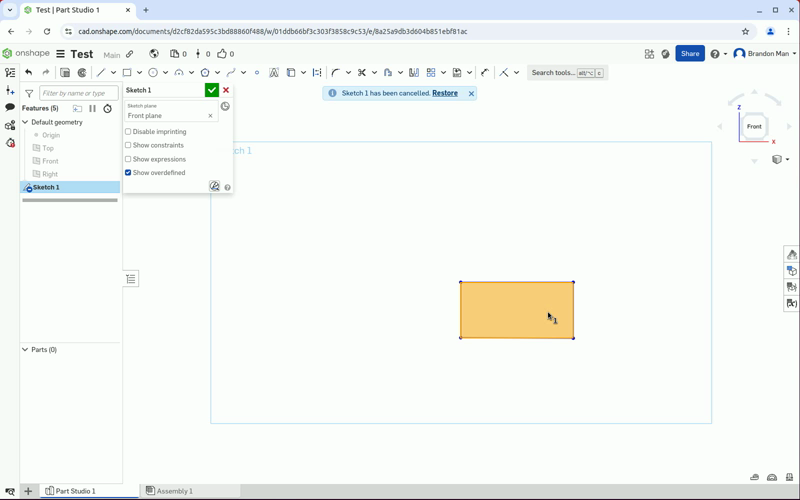
mouse_move(73, 352)
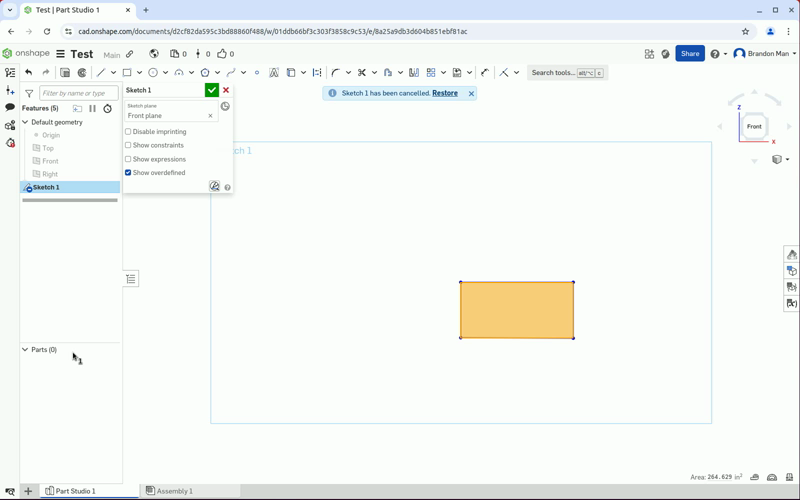
key(shift+y)
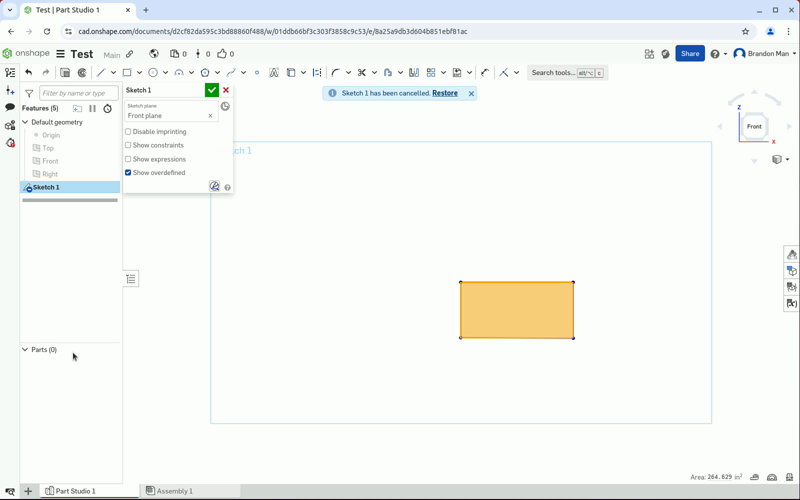
key(shift+e)
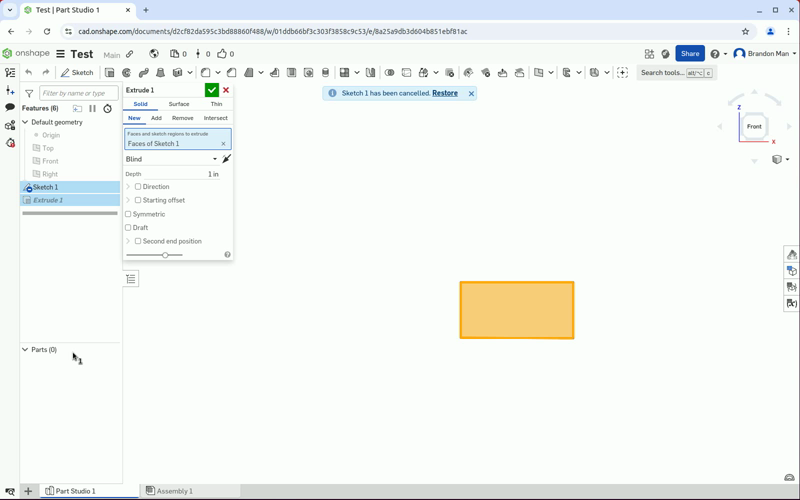
mouse_move(143, 106)
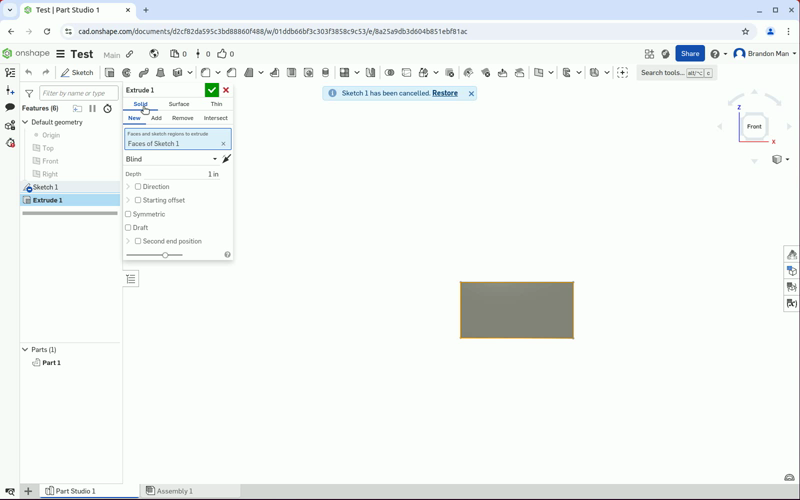
click(143, 106)
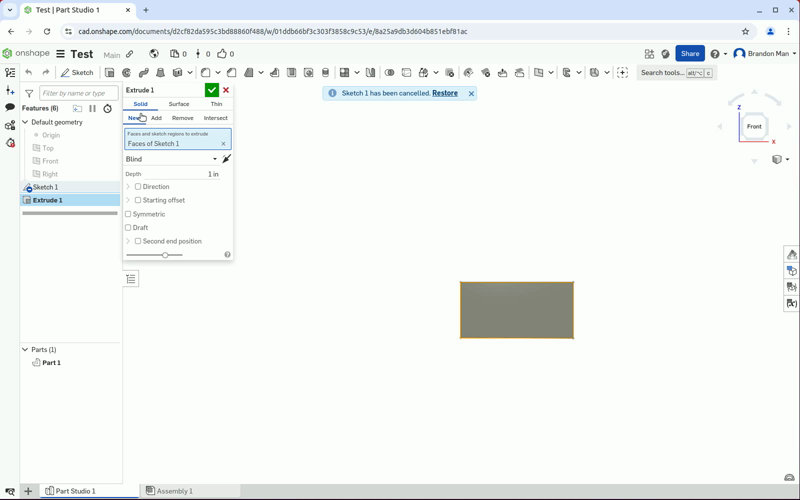
mouse_move(137, 120)
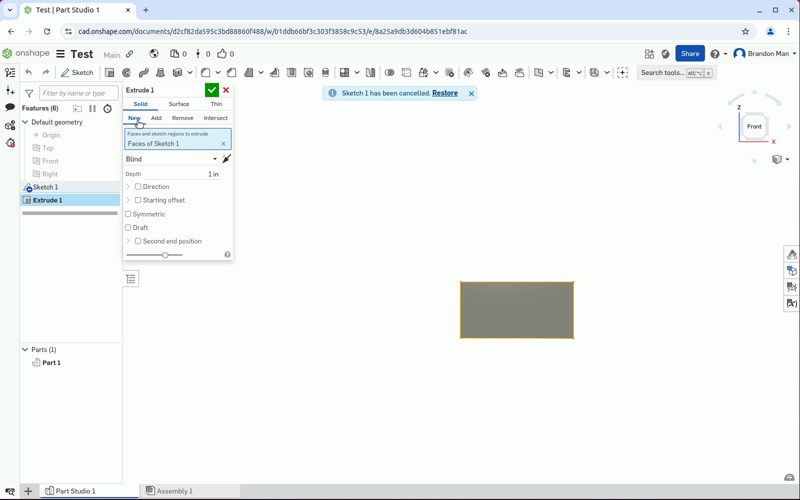
click(137, 120)
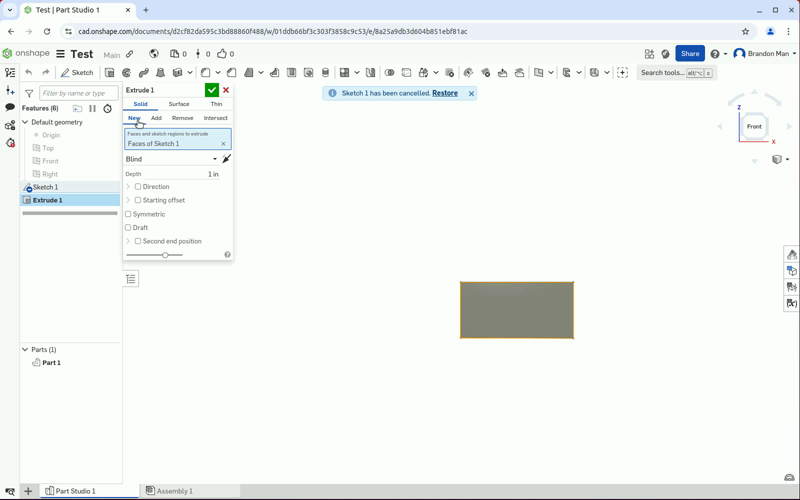
key(tab, 4)
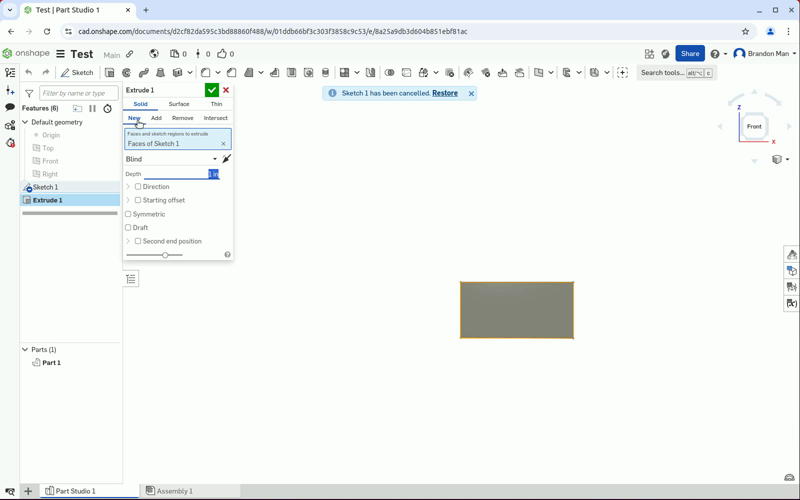
text(2.407)
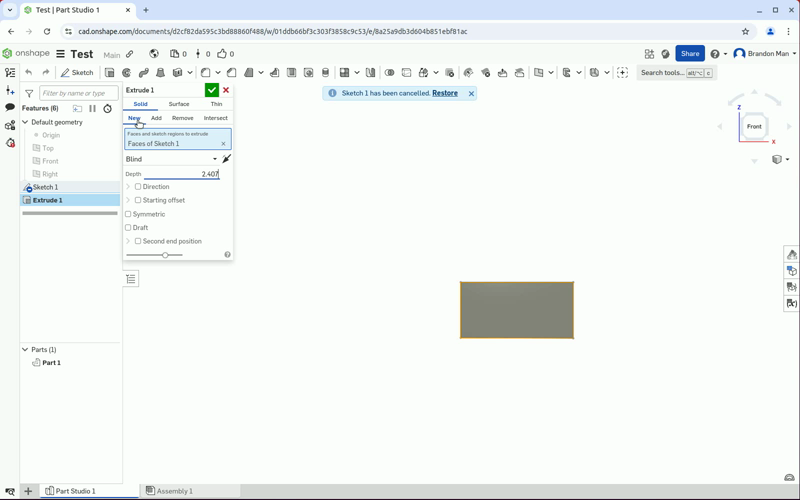
key(enter)
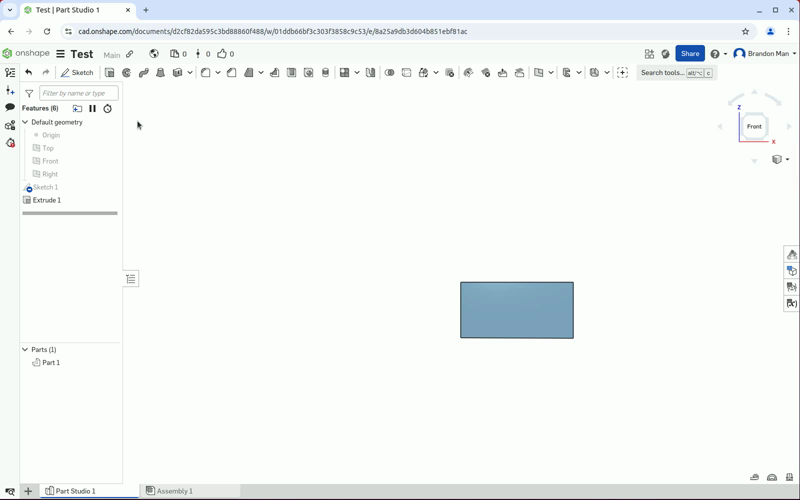
key(shift+h)
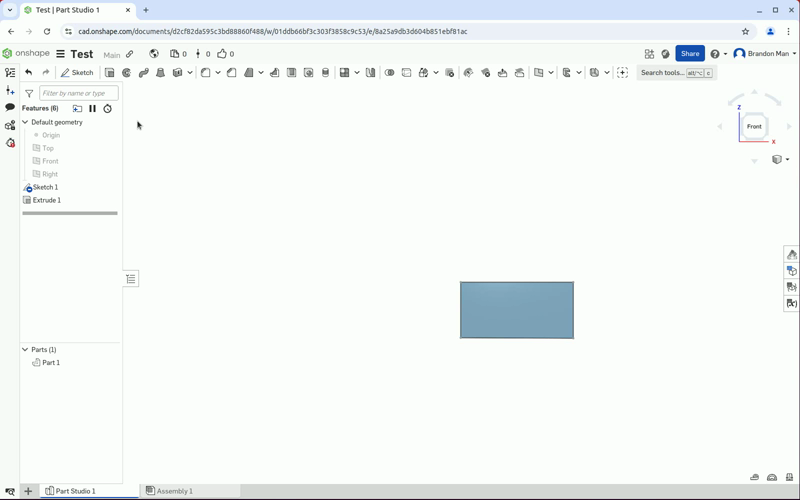
key(shift+h)
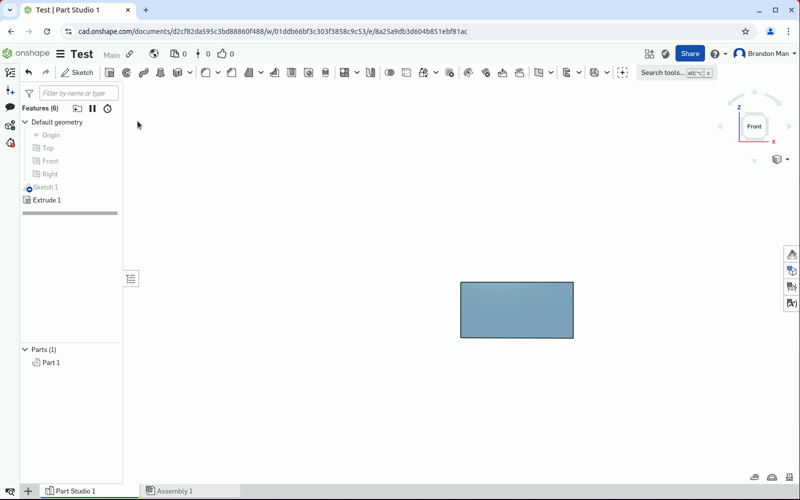
mouse_move(73, 189)
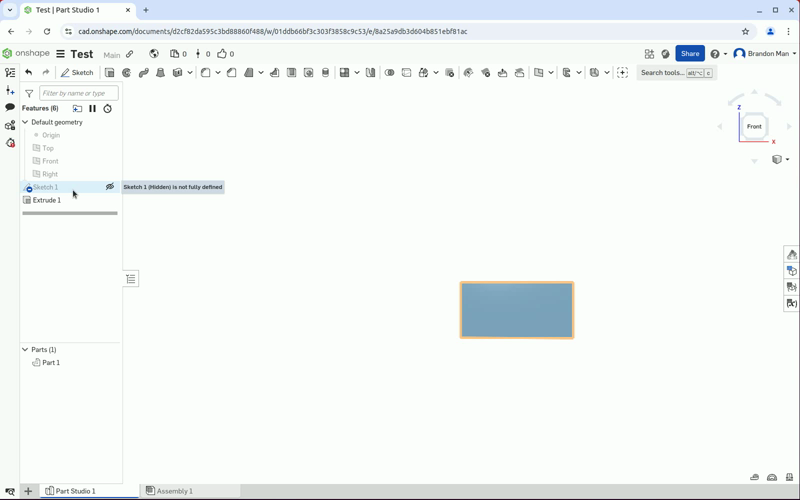
click(73, 189)
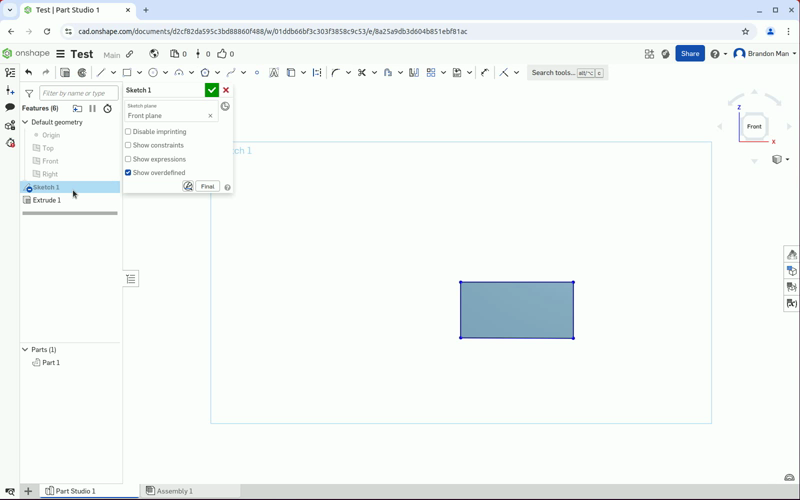
mouse_move(229, 92)
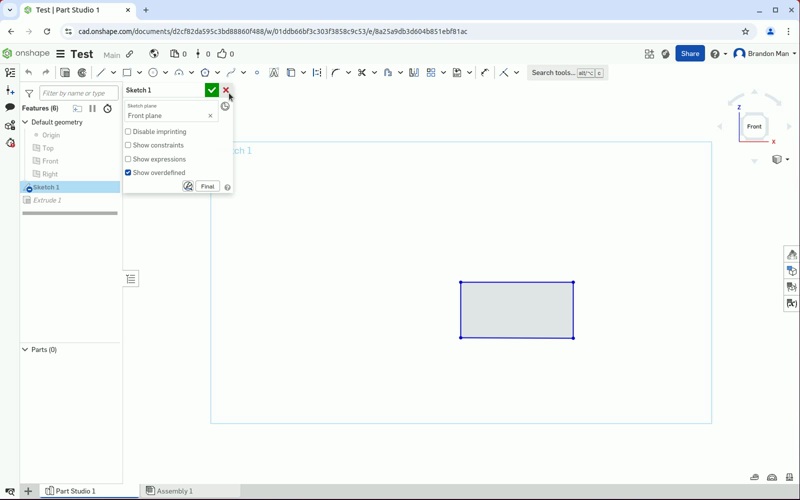
click(229, 92)
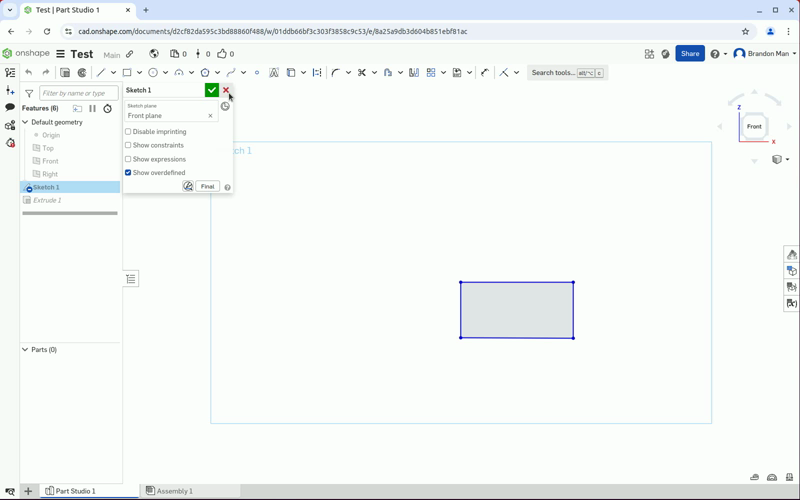
key(shift+s)
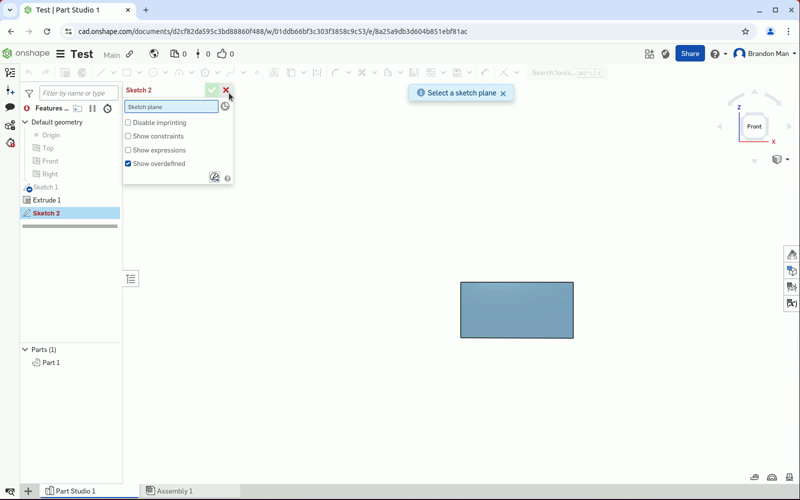
mouse_move(73, 163)
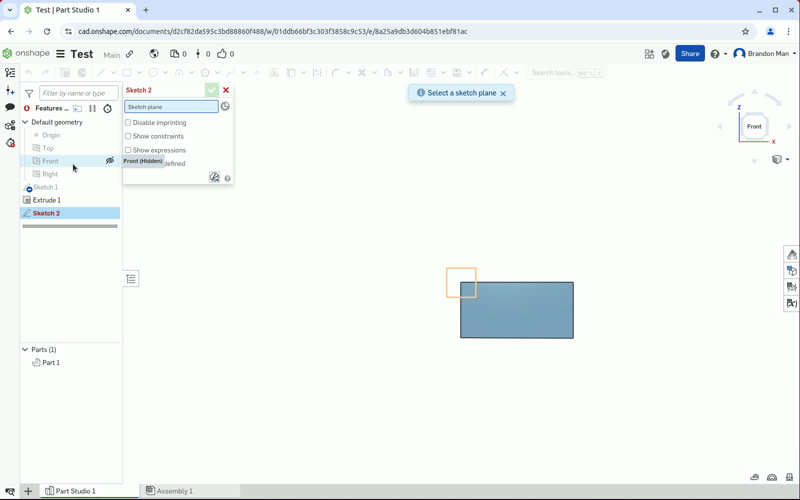
click(73, 163)
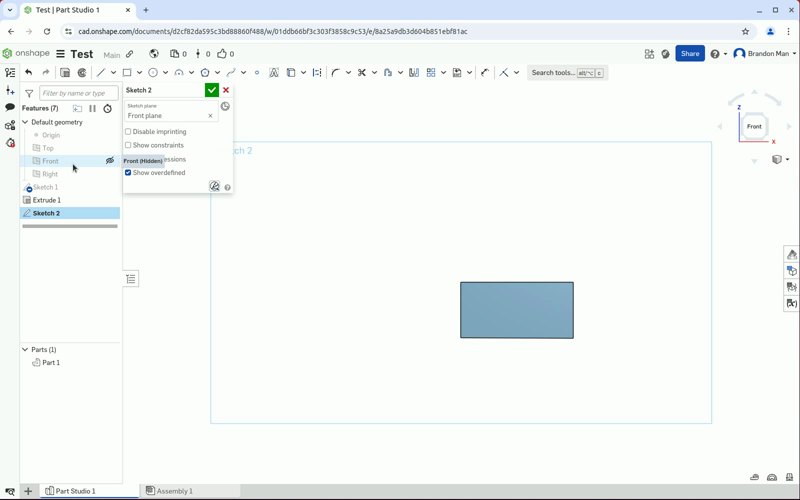
mouse_move(73, 352)
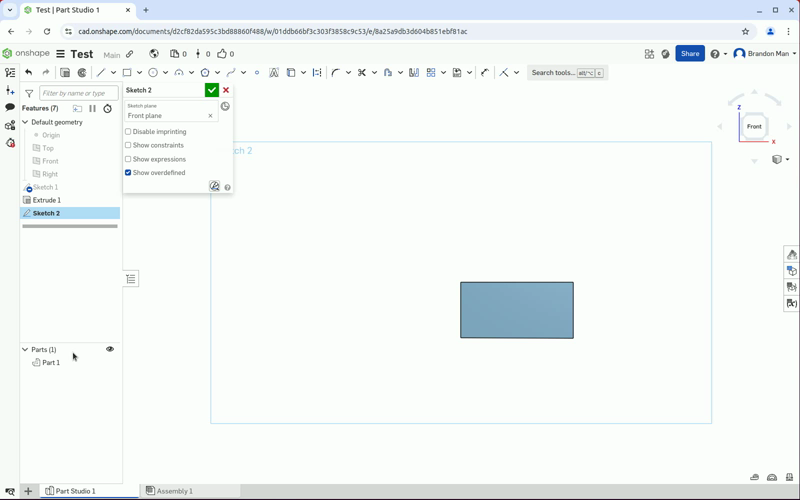
key(y)
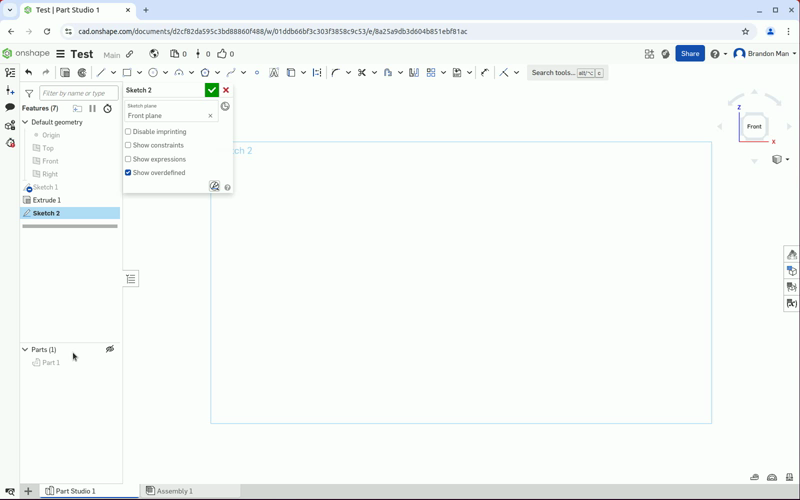
key(l)
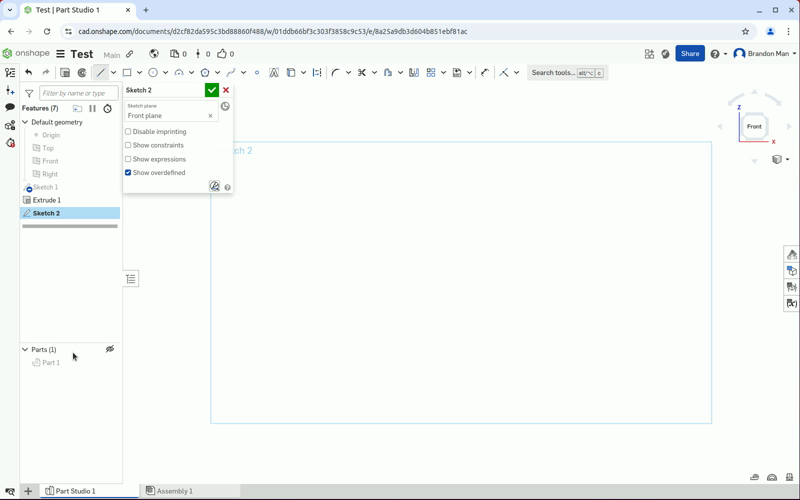
key_down(shift)
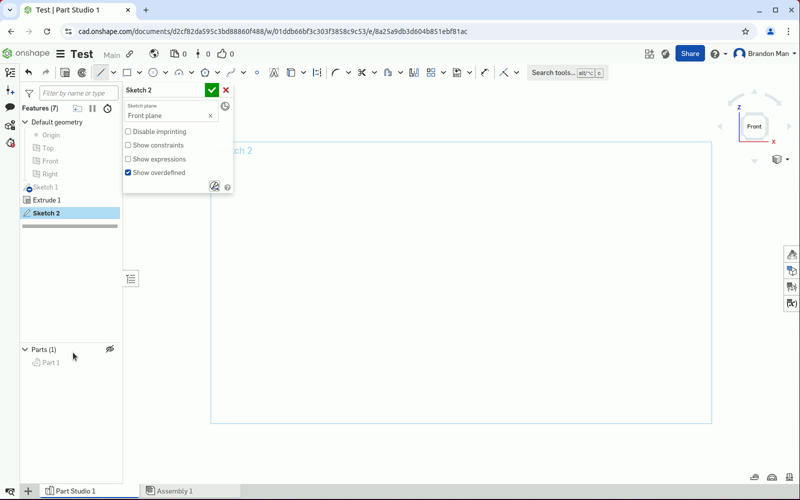
mouse_move(460, 318)
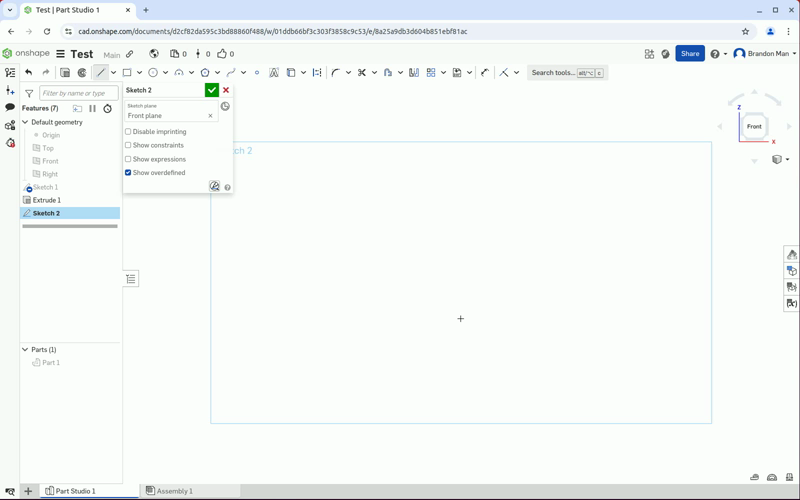
click(460, 318)
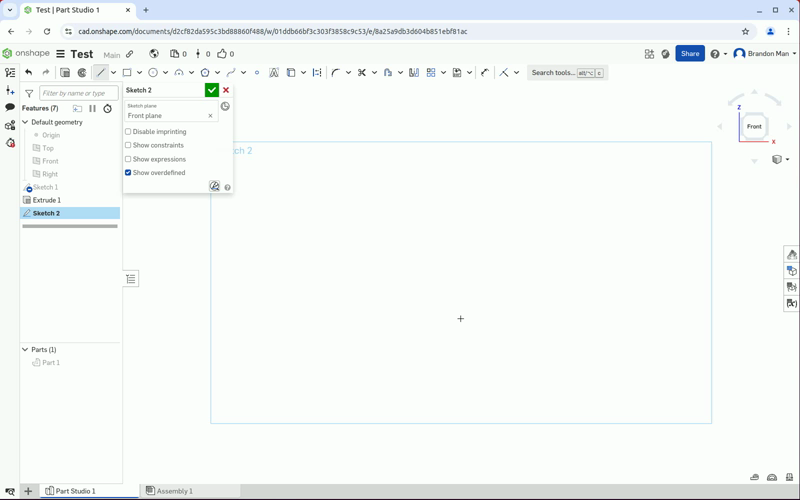
key_up(shift)
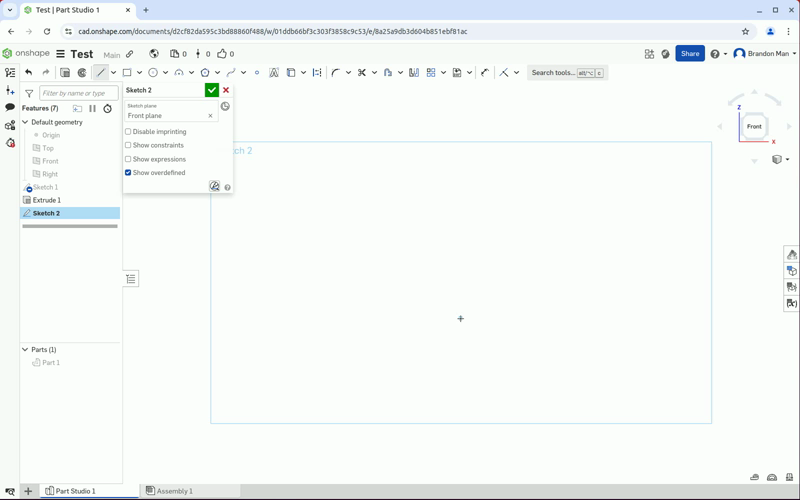
key_down(shift)
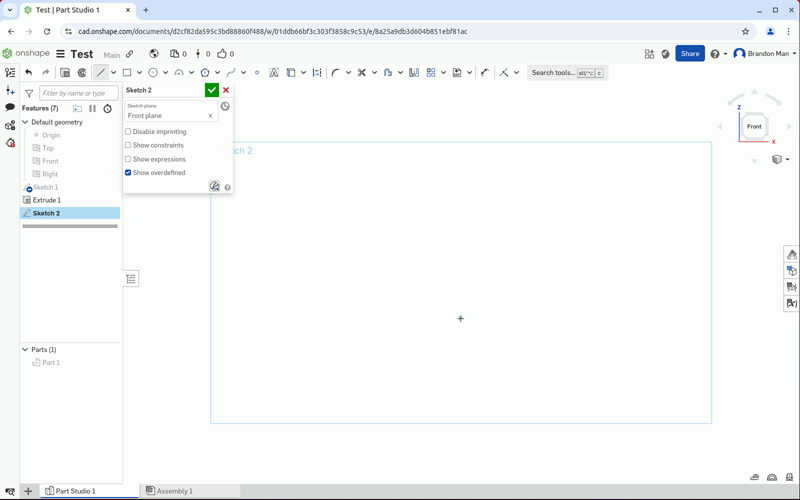
mouse_move(490, 318)
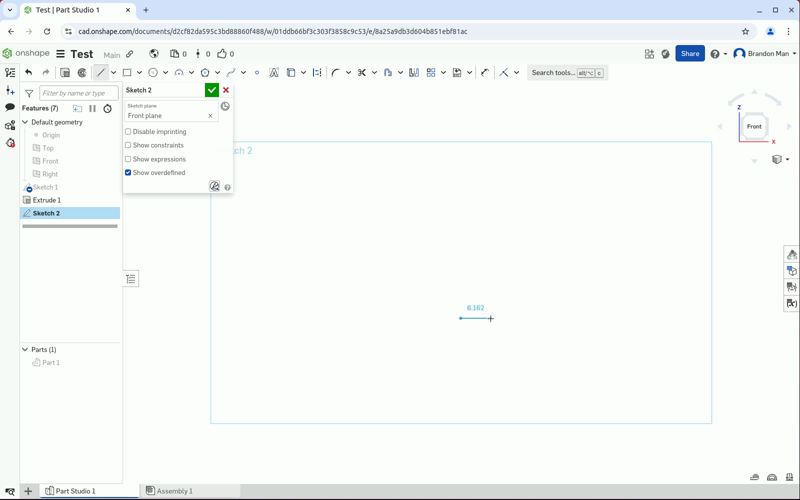
mouse_move(511, 318)
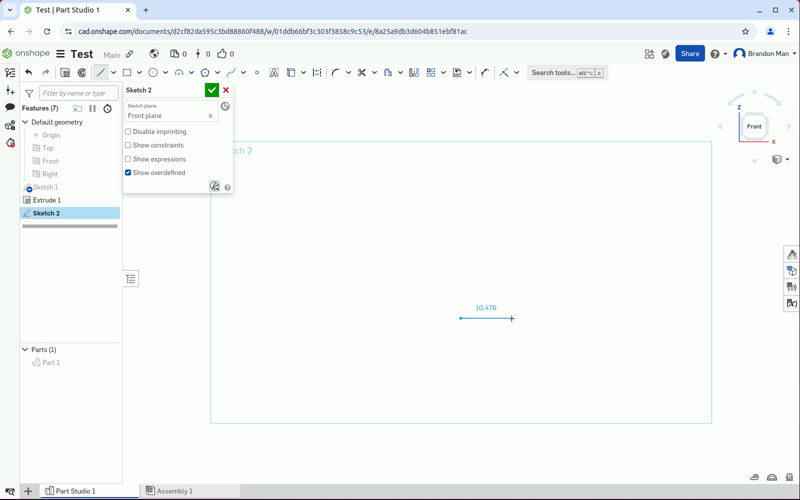
click(511, 318)
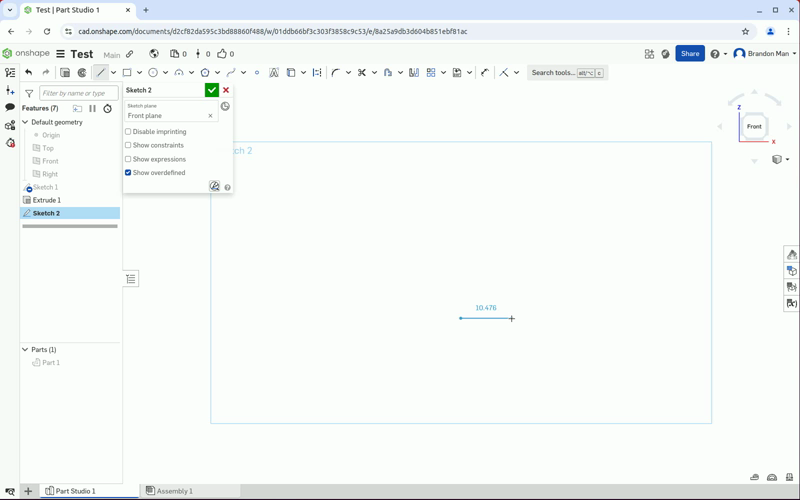
key_up(shift)
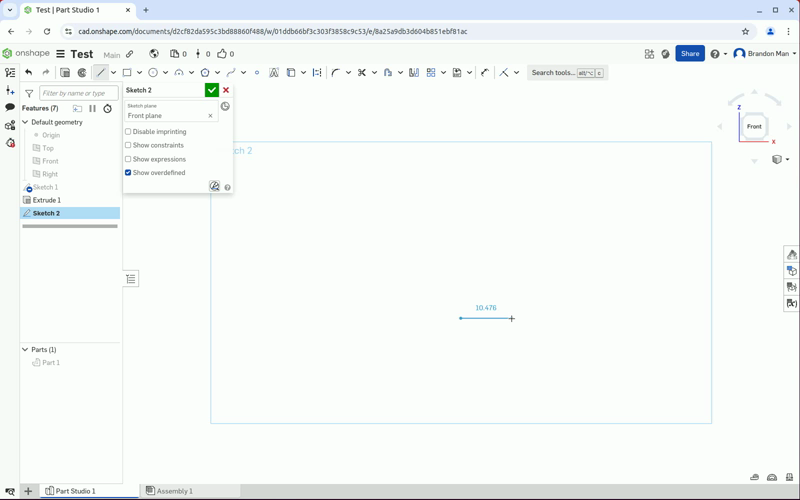
key_down(shift)
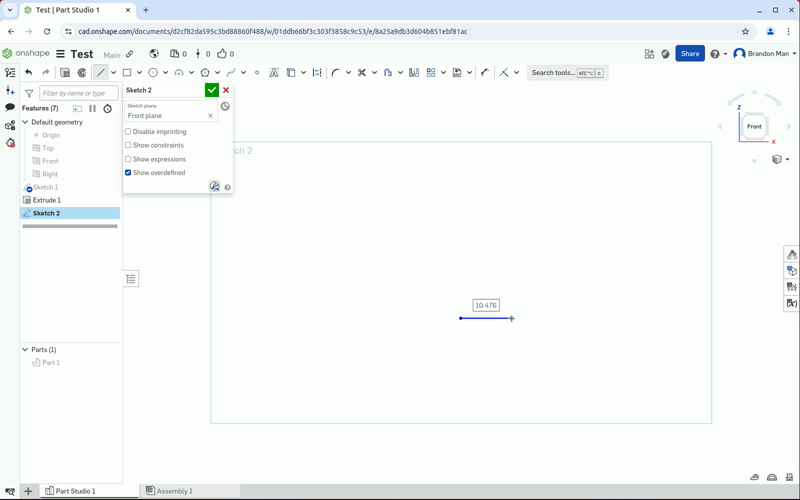
mouse_move(541, 318)
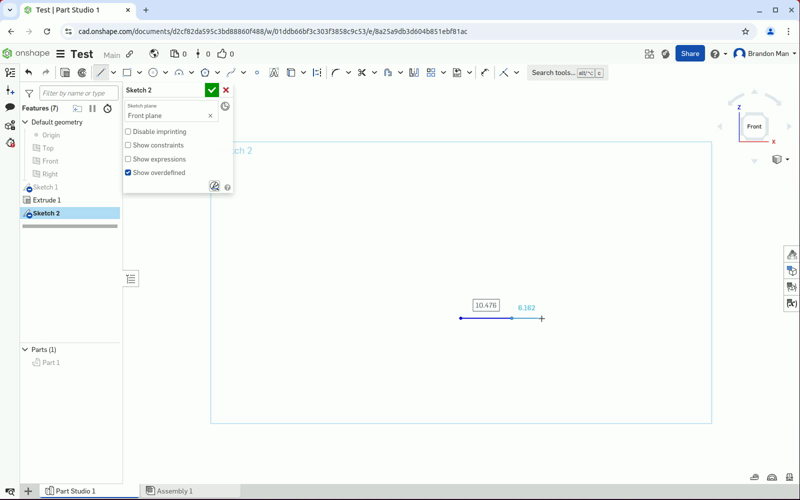
mouse_move(511, 305)
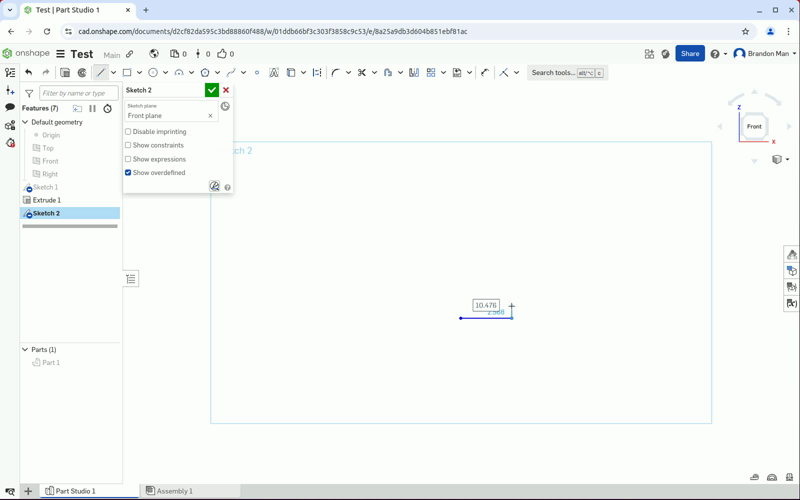
click(511, 305)
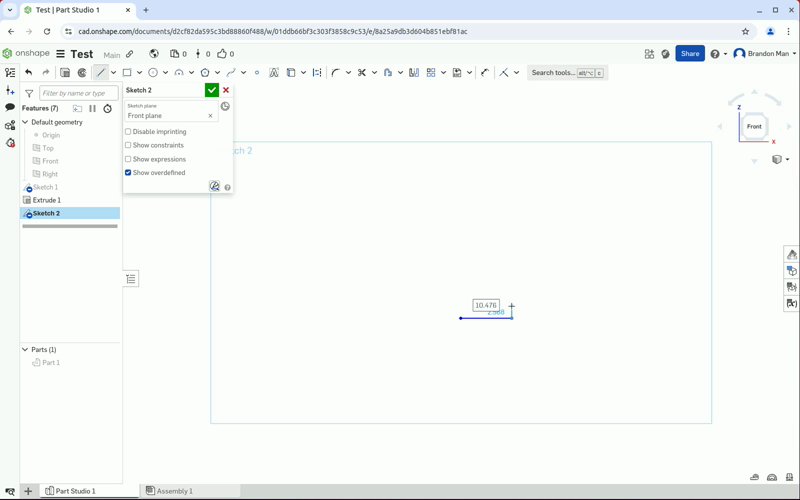
key_up(shift)
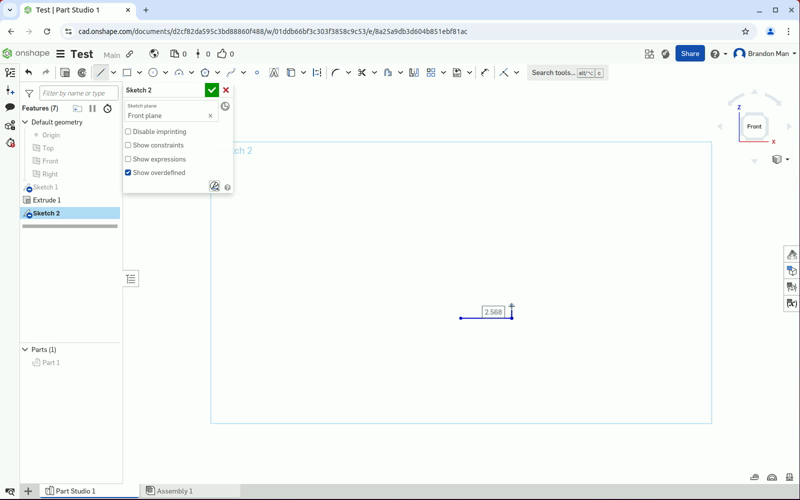
key_down(shift)
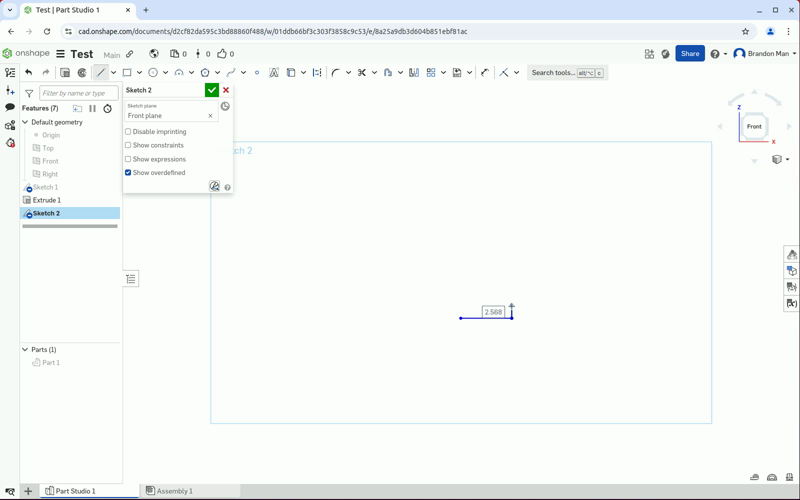
mouse_move(541, 305)
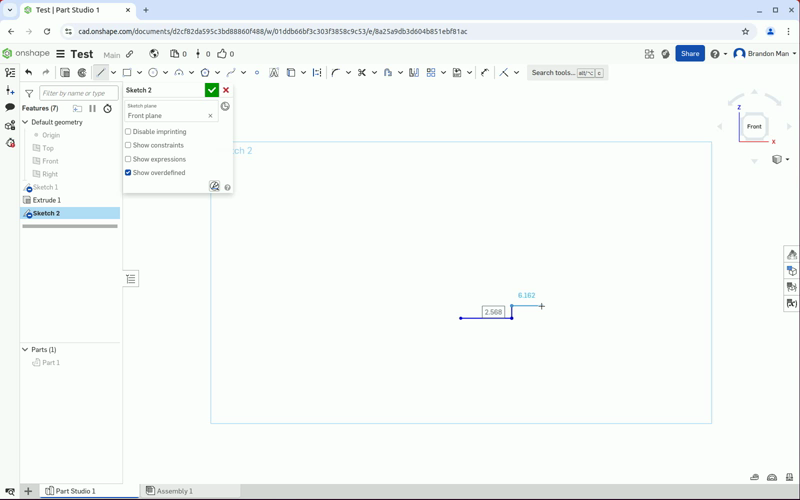
mouse_move(460, 305)
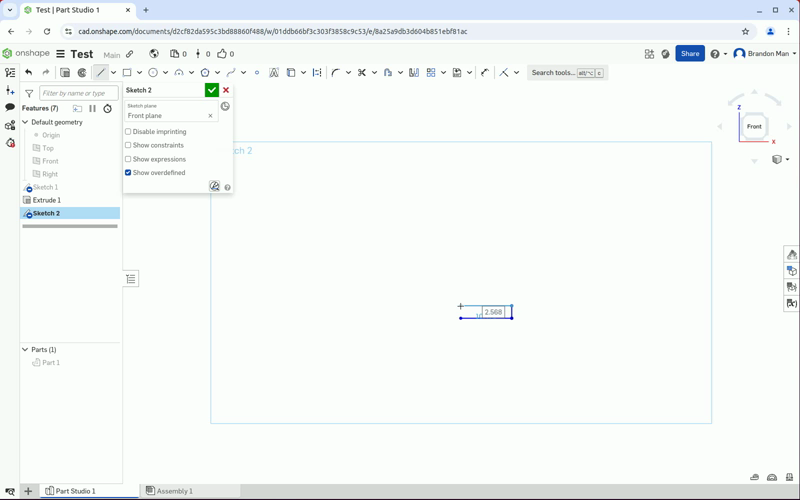
click(460, 305)
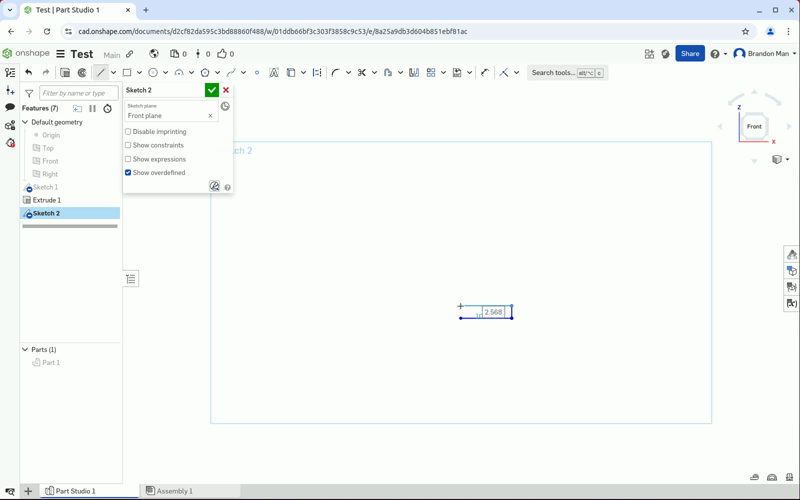
key_up(shift)
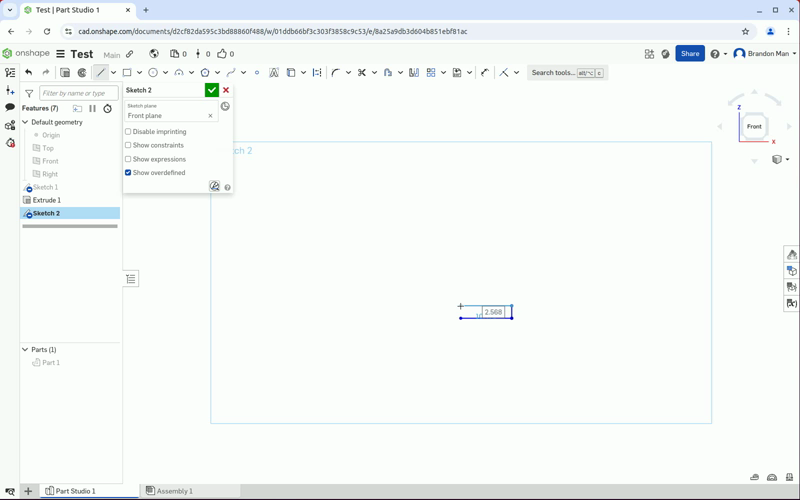
mouse_move(490, 305)
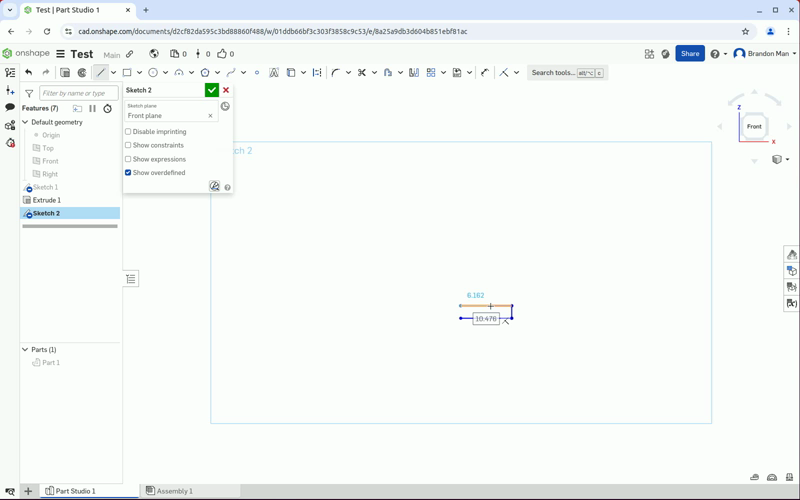
key_down(shift)
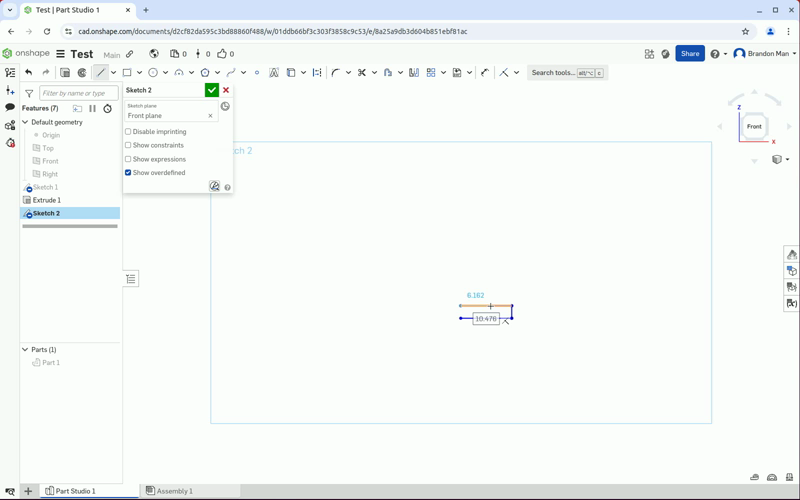
mouse_move(460, 318)
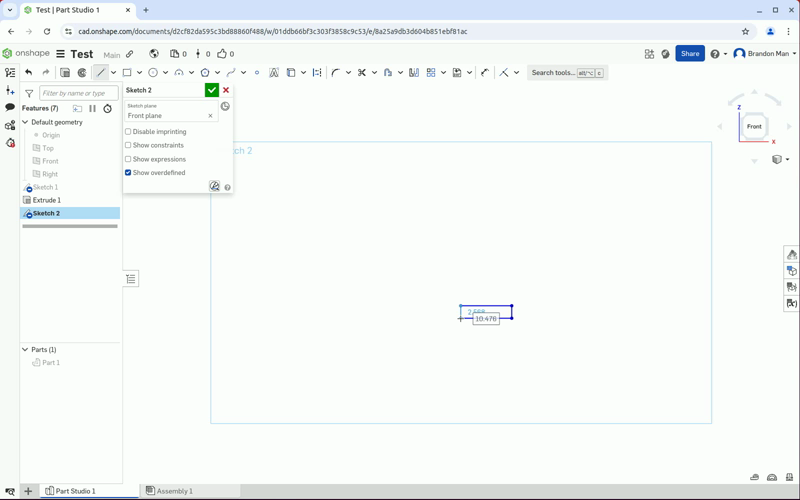
key_up(shift)
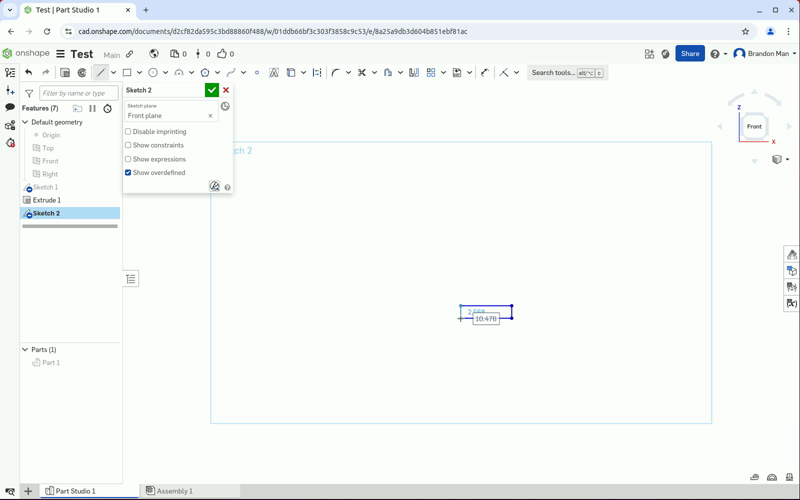
click(460, 318)
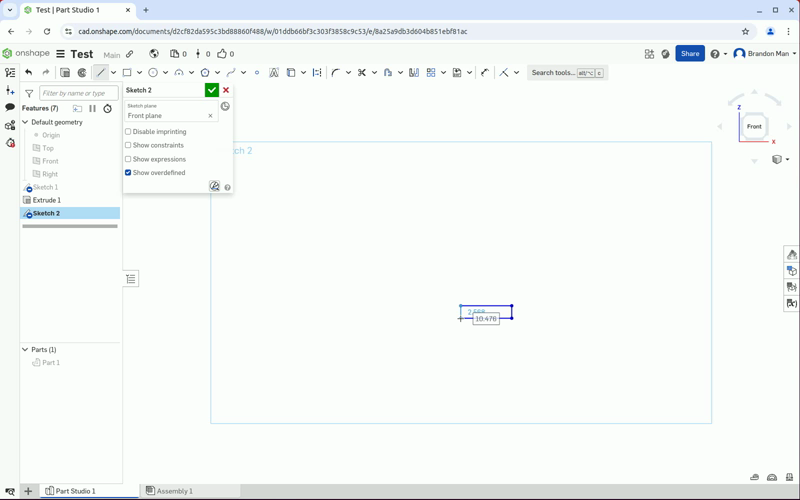
key(esc)
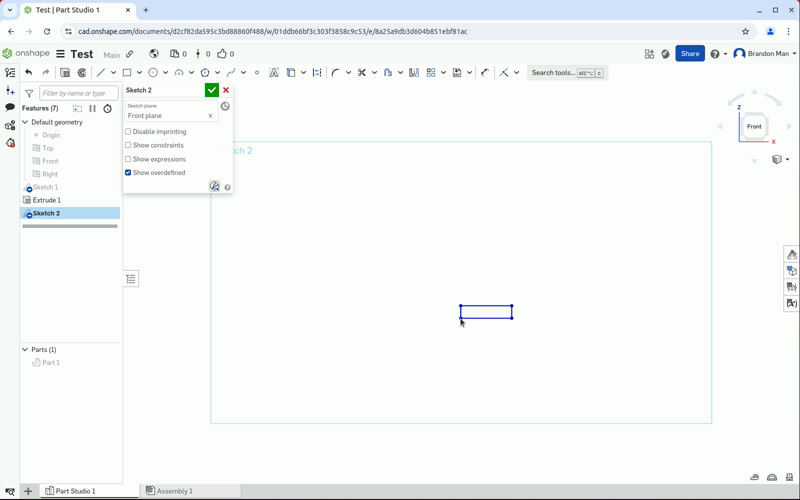
mouse_move(481, 307)
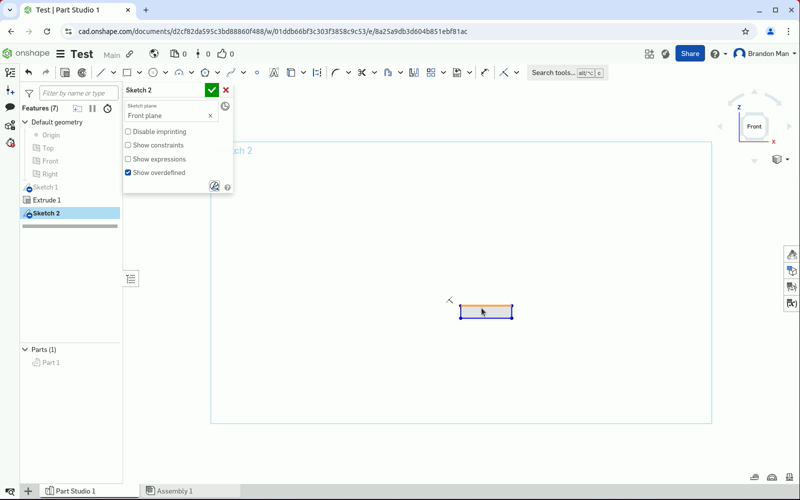
scroll(6)
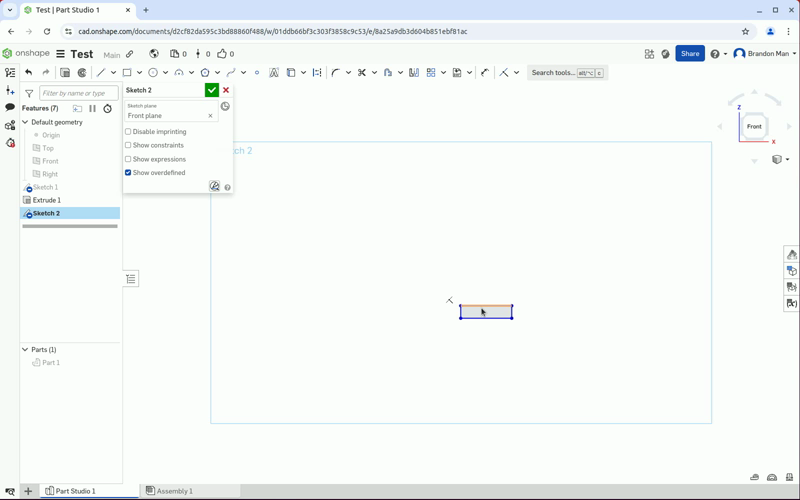
scroll(6)
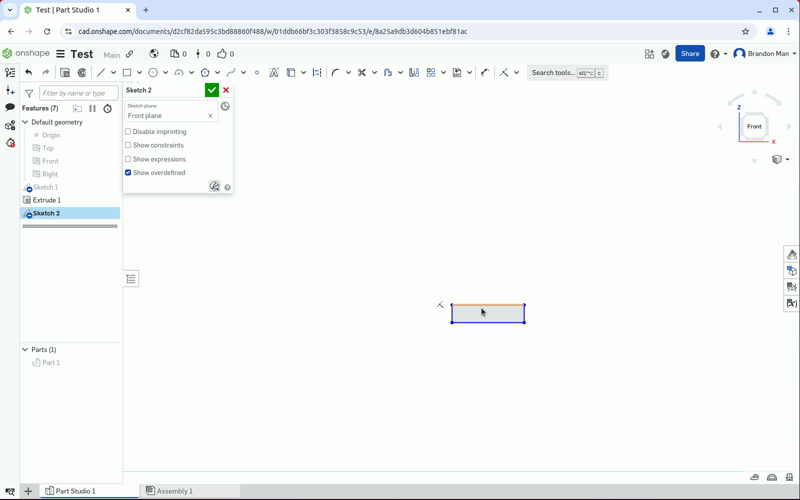
scroll(6)
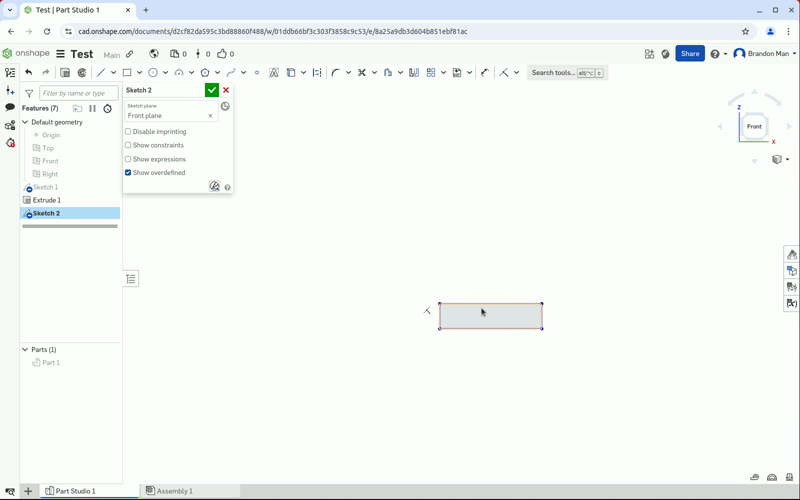
scroll(6)
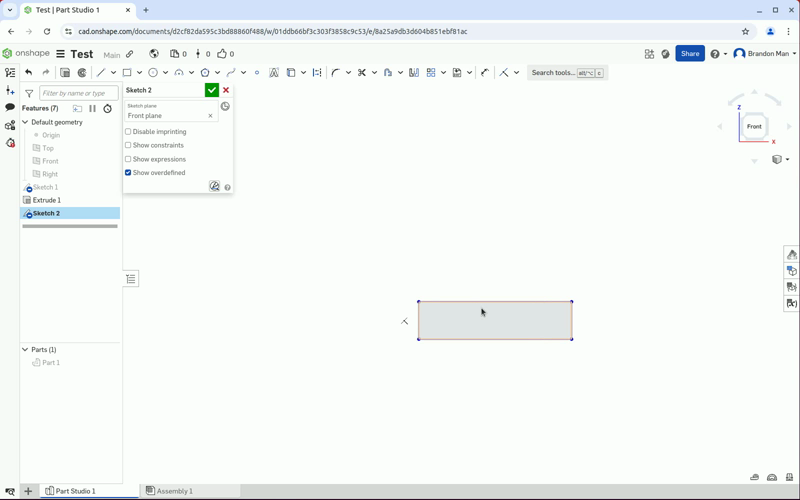
scroll(6)
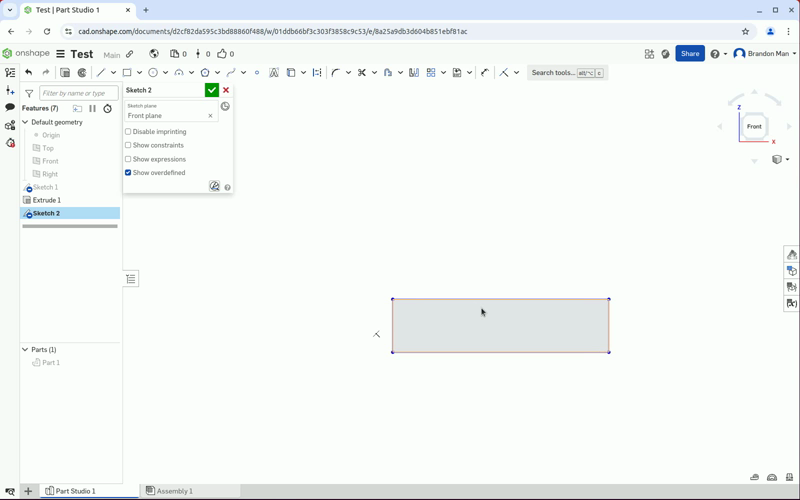
scroll(6)
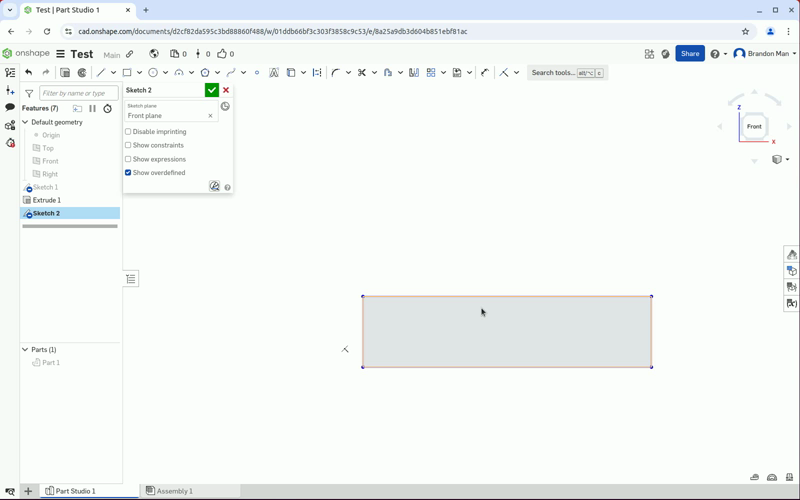
scroll(6)
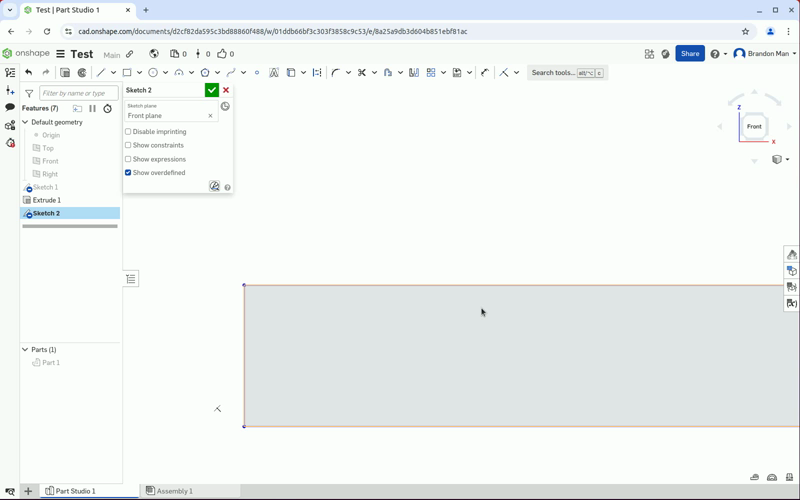
click(481, 307)
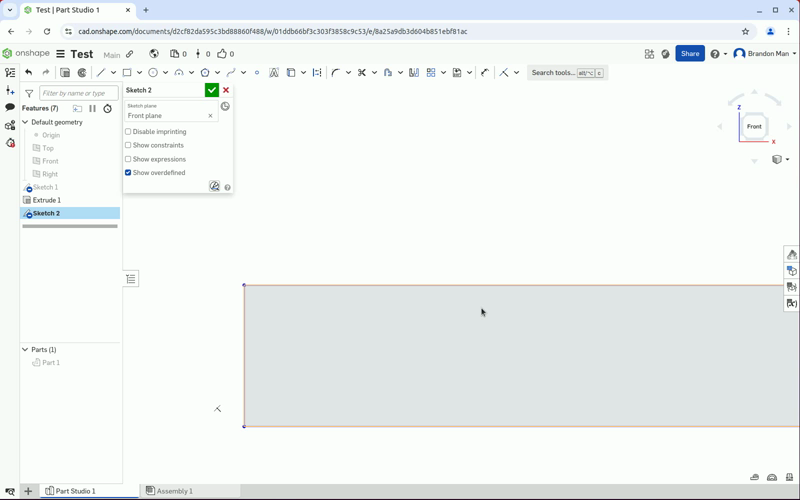
scroll(-6)
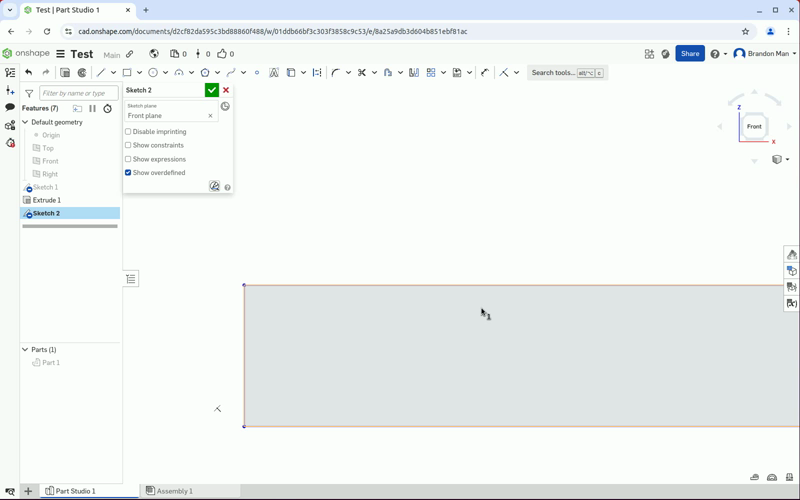
scroll(-6)
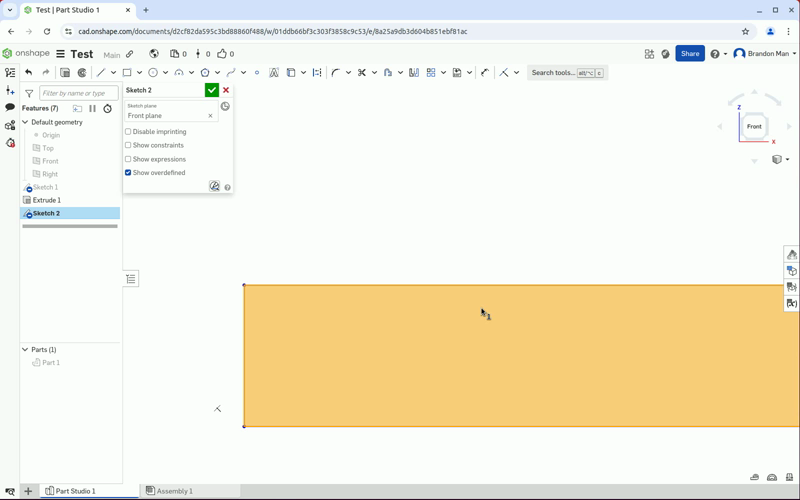
scroll(-6)
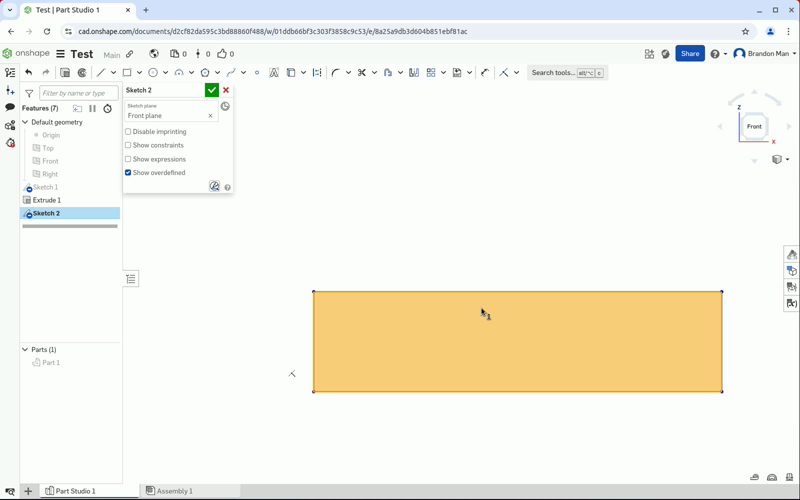
scroll(-6)
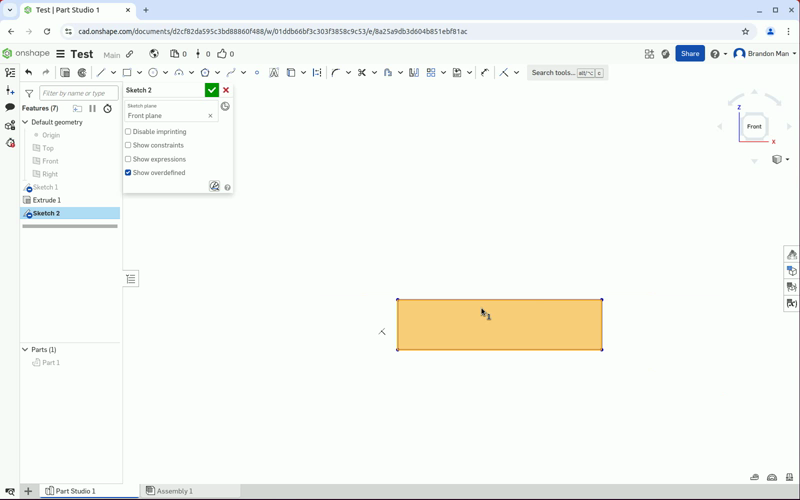
scroll(-6)
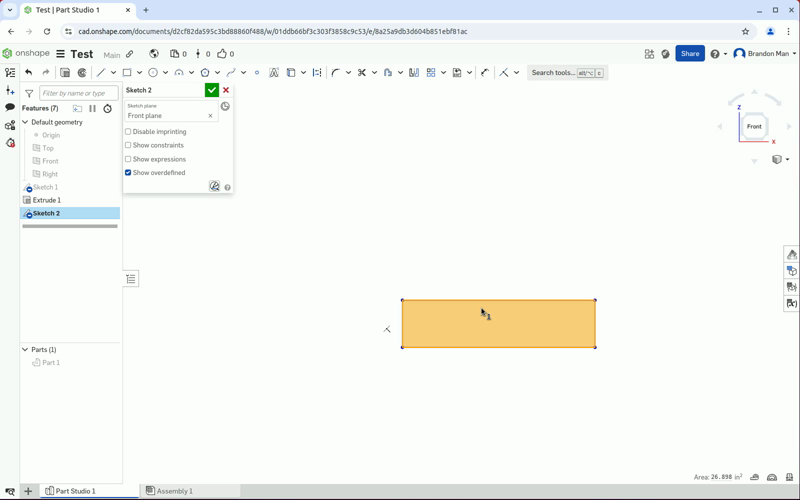
scroll(-6)
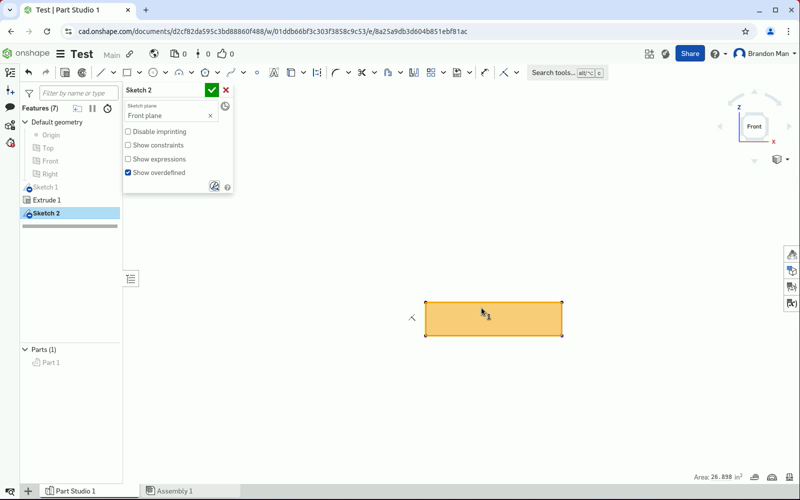
scroll(-6)
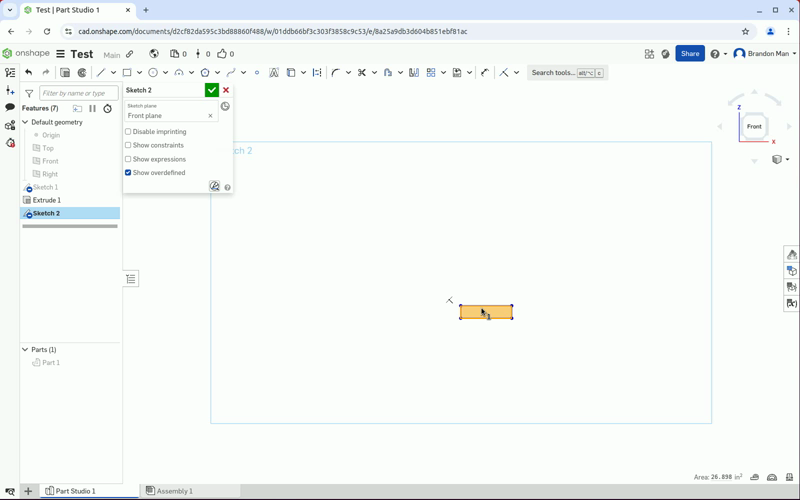
mouse_move(73, 352)
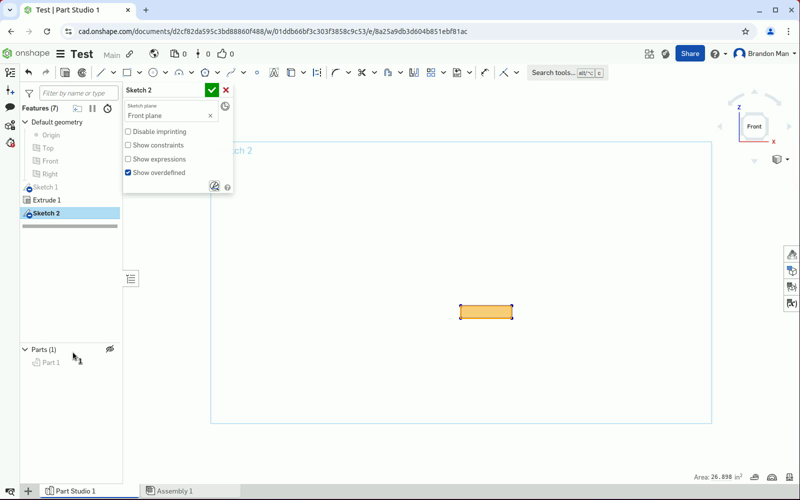
key(shift+y)
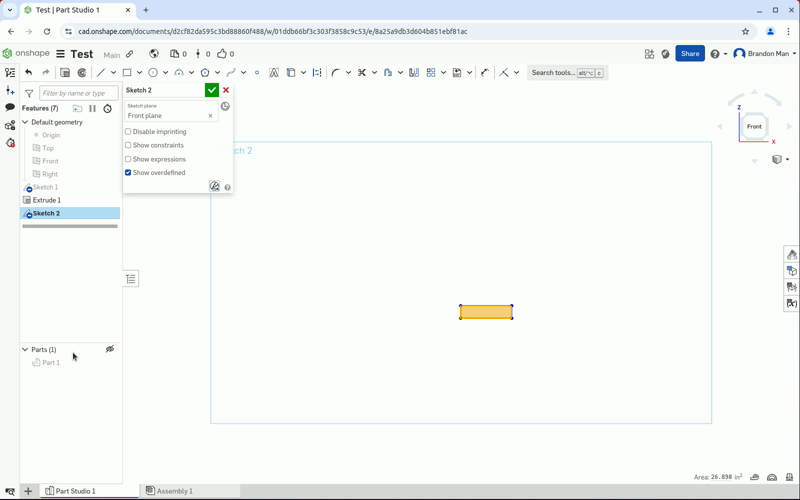
key(shift+e)
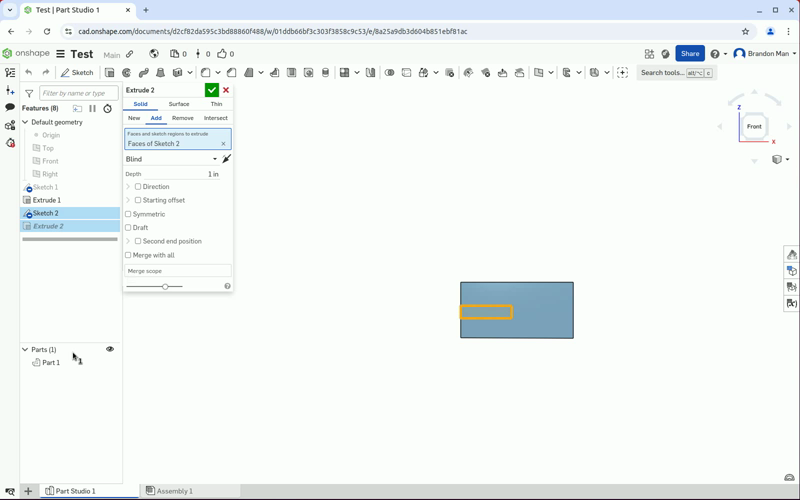
mouse_move(143, 106)
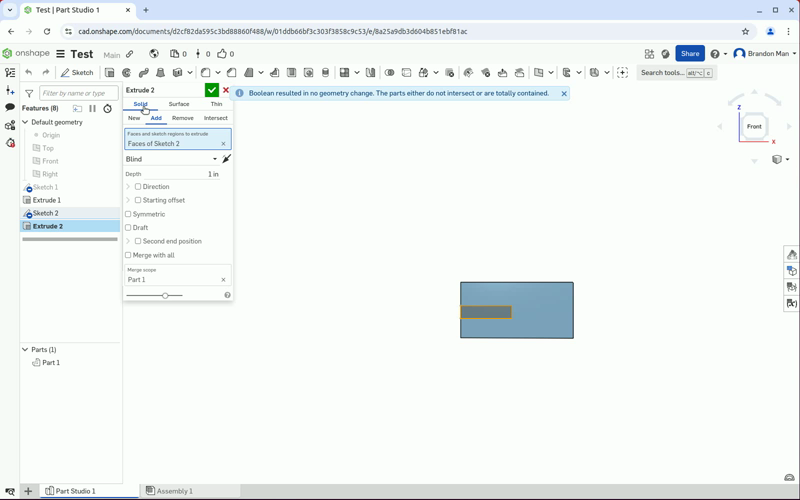
click(143, 106)
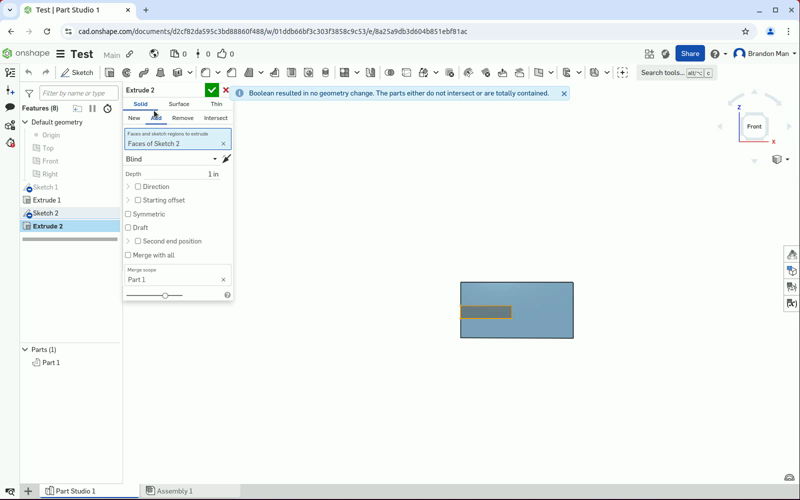
mouse_move(186, 120)
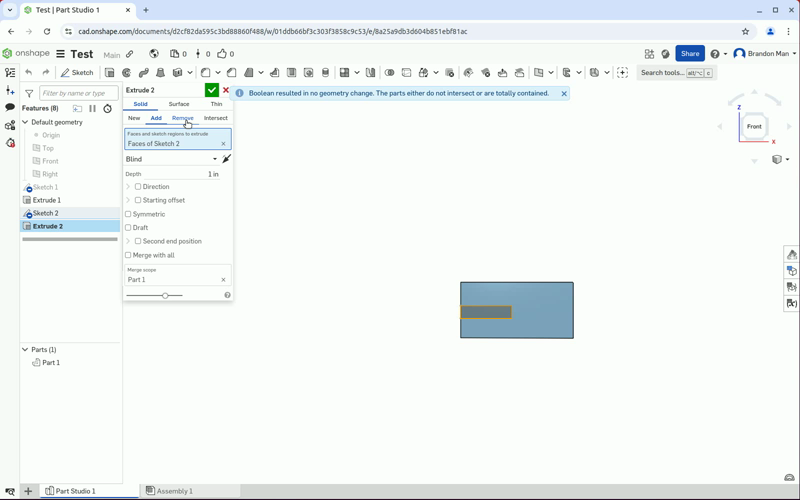
click(186, 120)
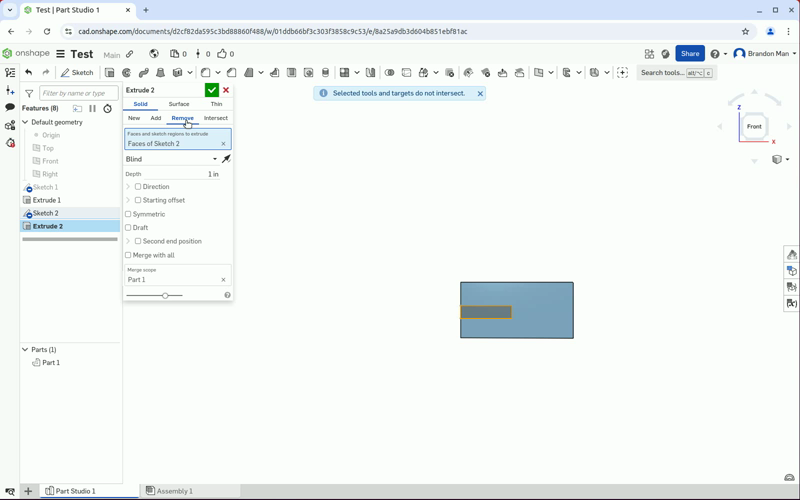
key(tab, 4)
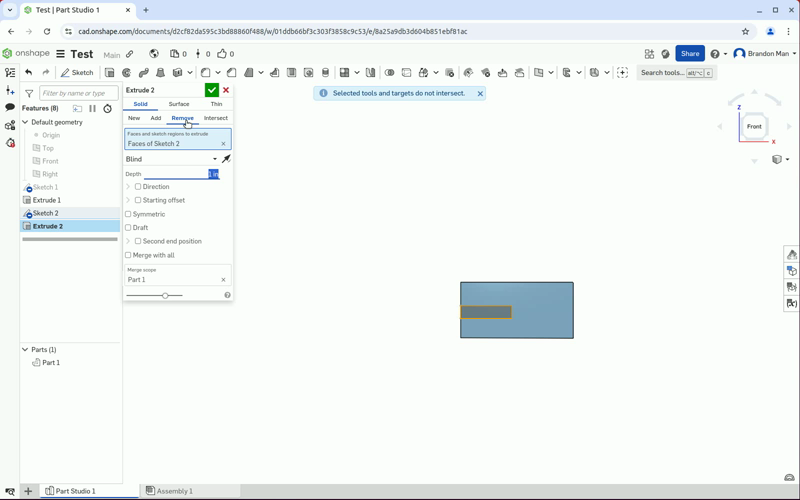
text(-2.407)
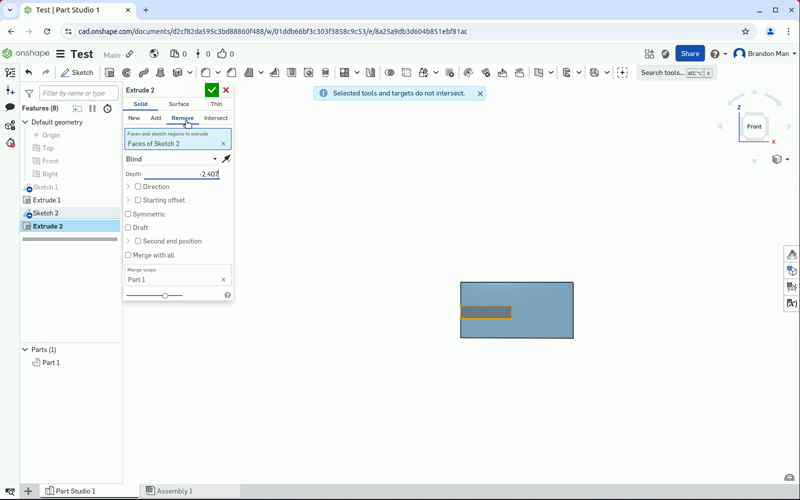
key(tab, 6)
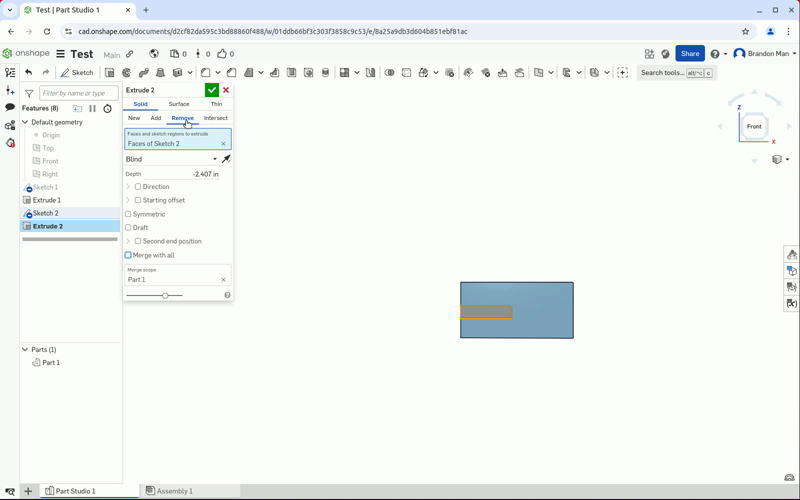
key(space)
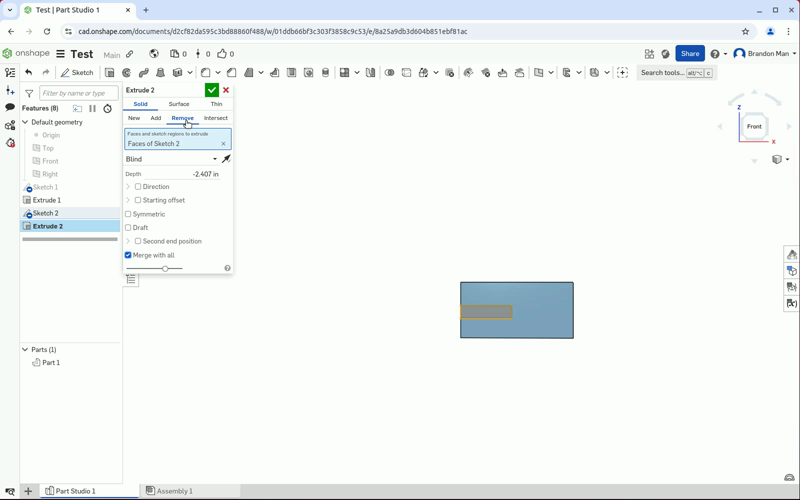
key(enter)
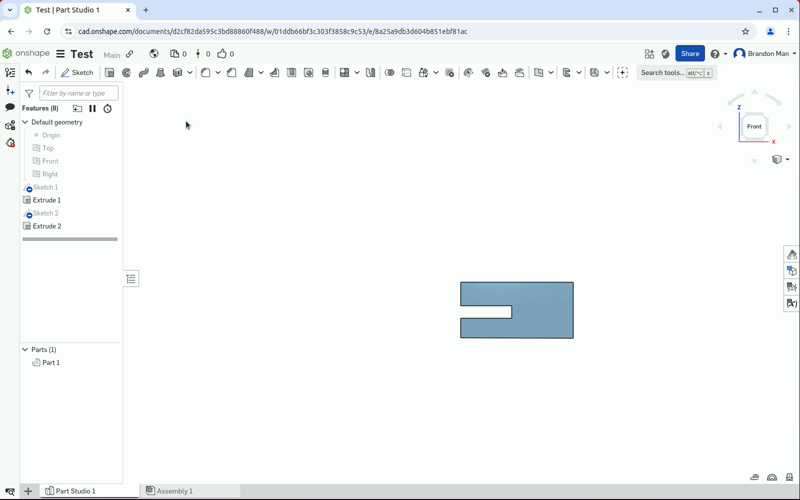
key(shift+h)
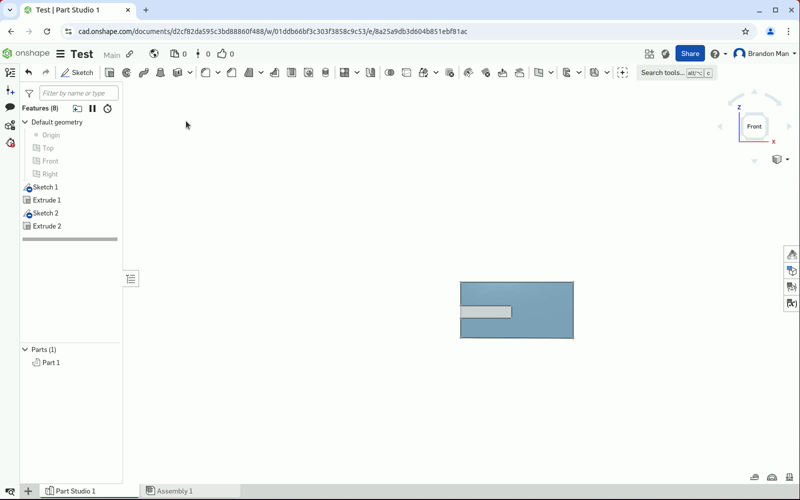
key(shift+h)
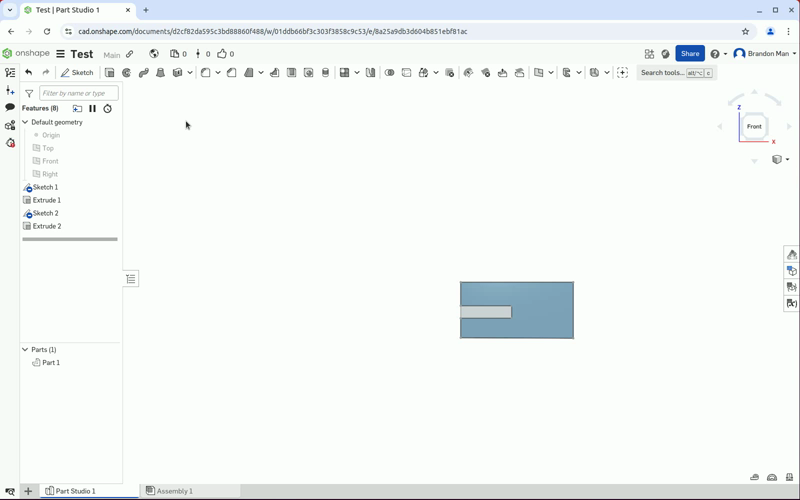
key(shift+7)
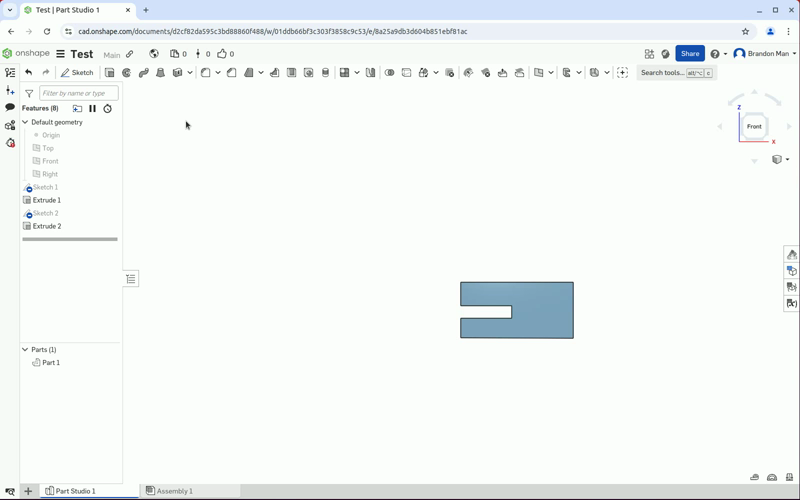
key(left, 2)
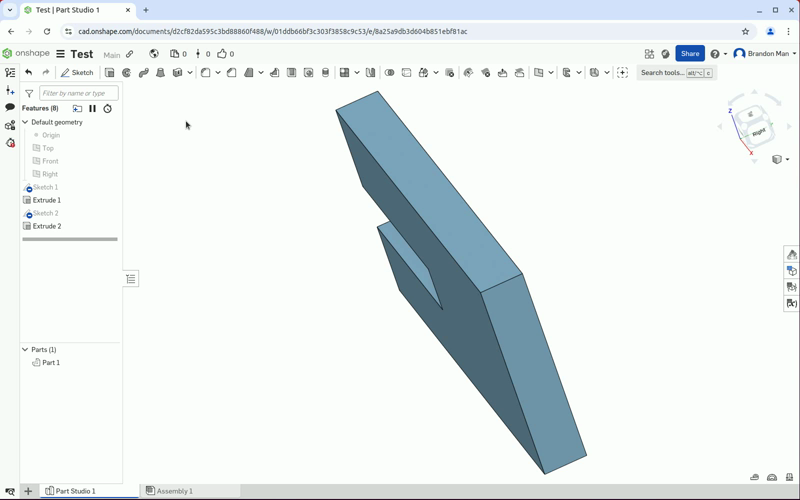
key(down, 2)
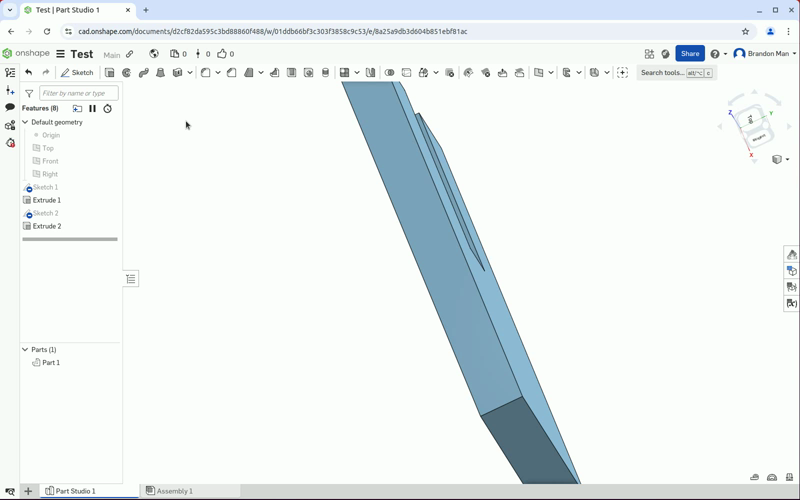
key(up, 2)
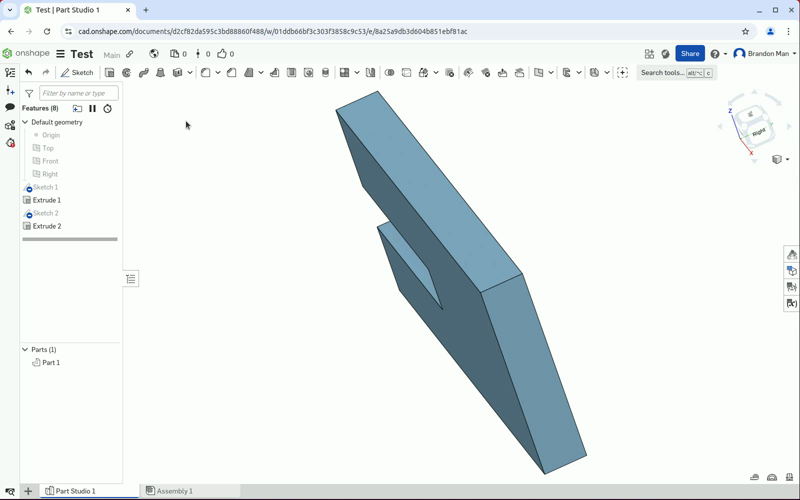
key(right, 2)
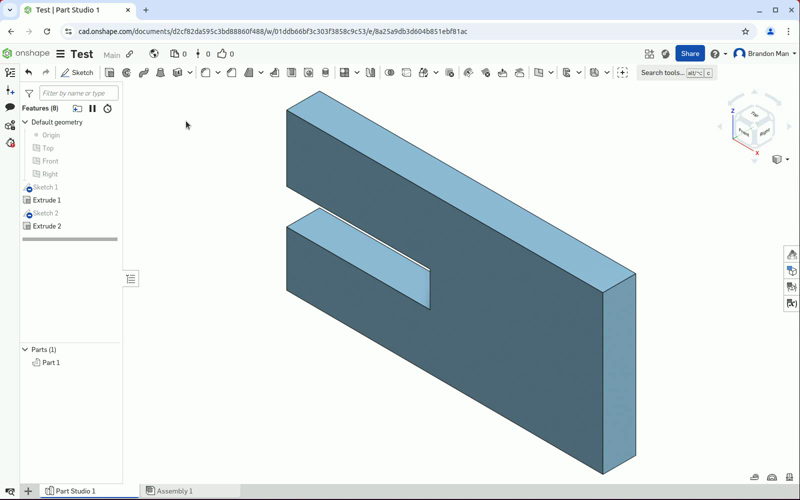
mouse_move(73, 189)
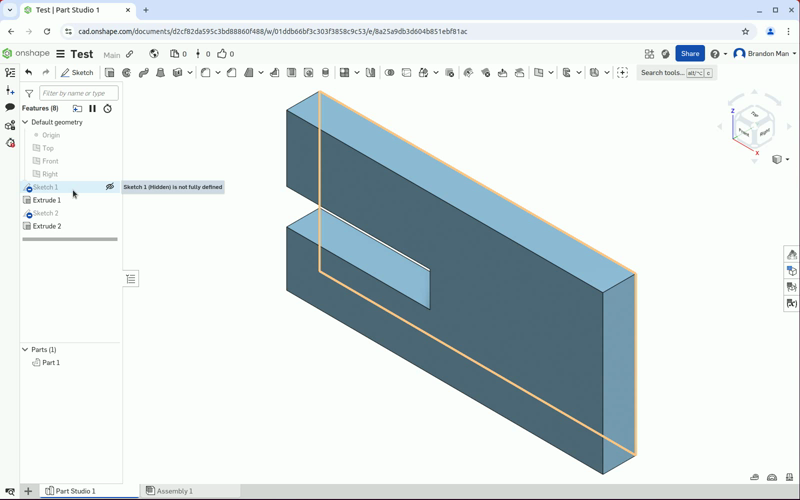
click(73, 189)